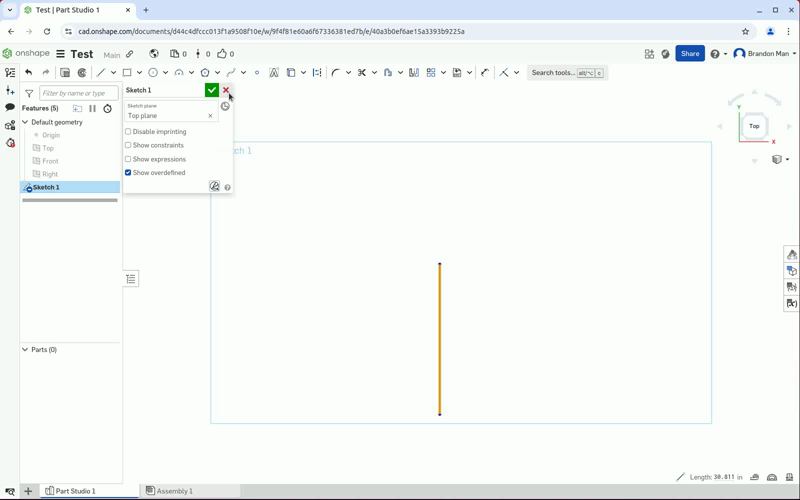
key(shift+h)
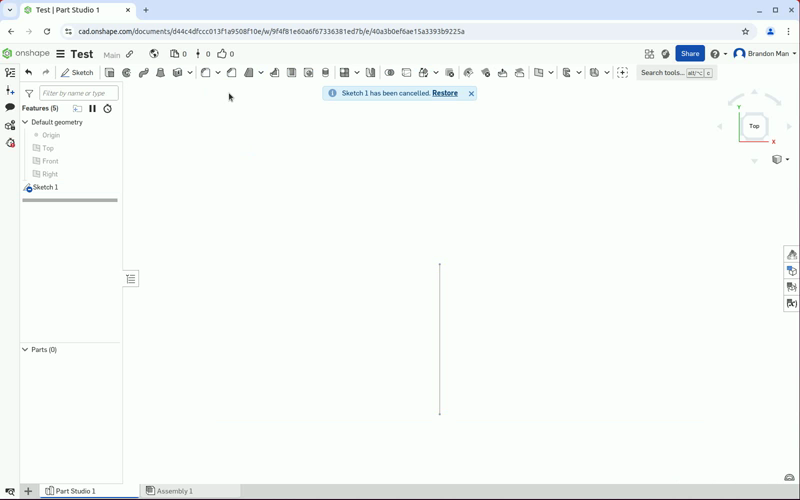
key(shift+s)
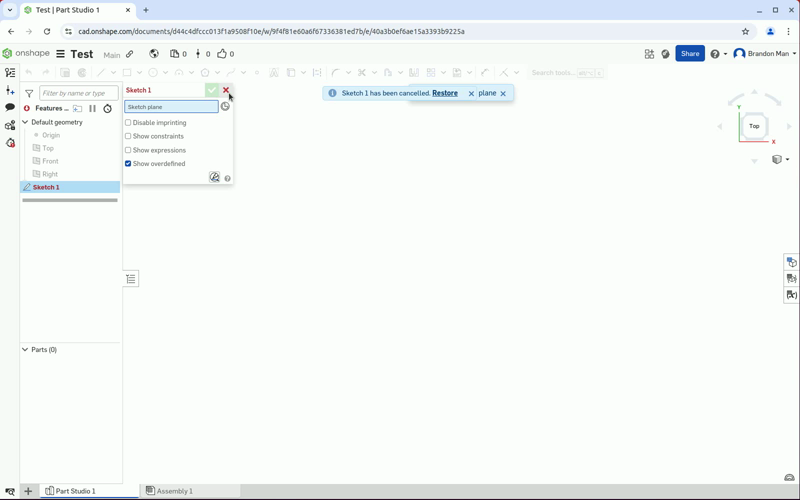
mouse_move(73, 150)
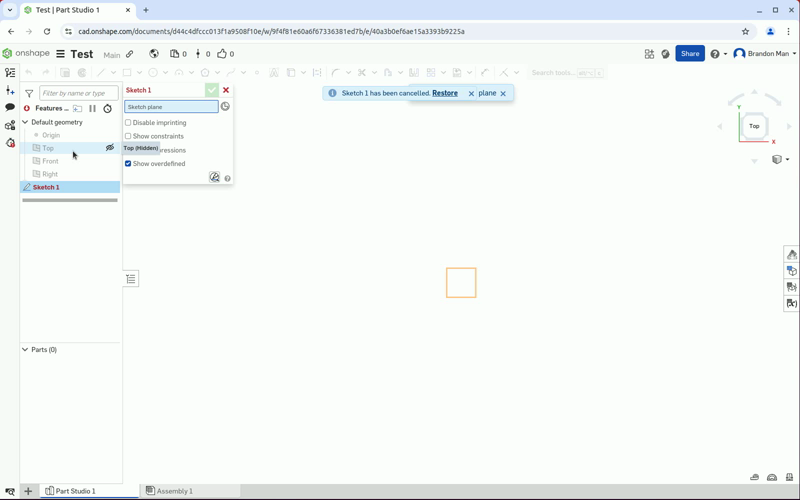
click(73, 150)
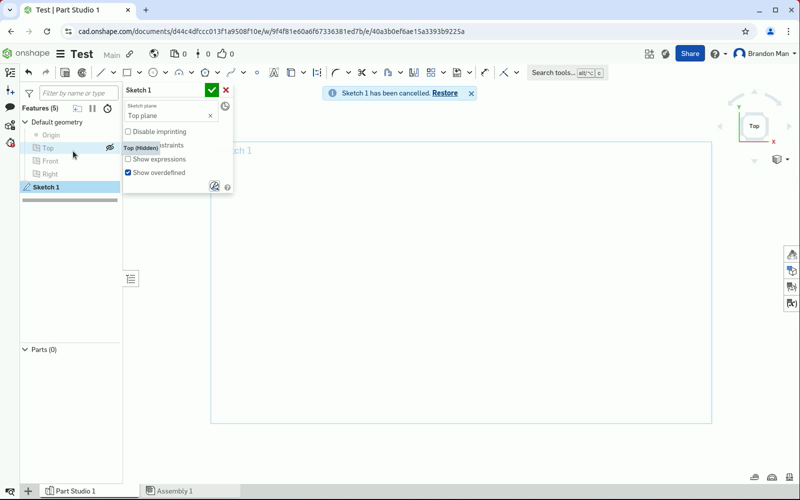
mouse_move(73, 352)
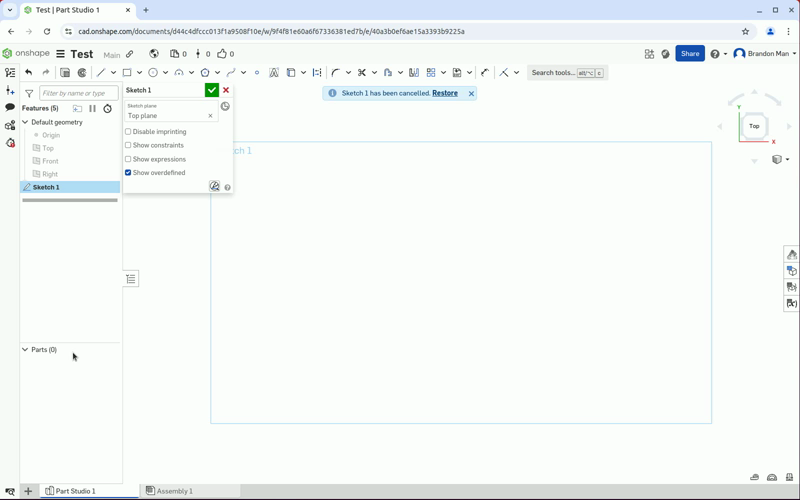
key(y)
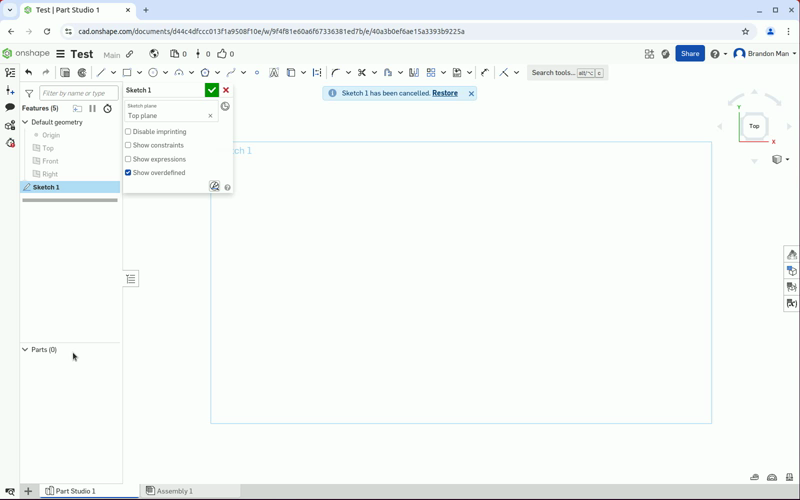
key(c)
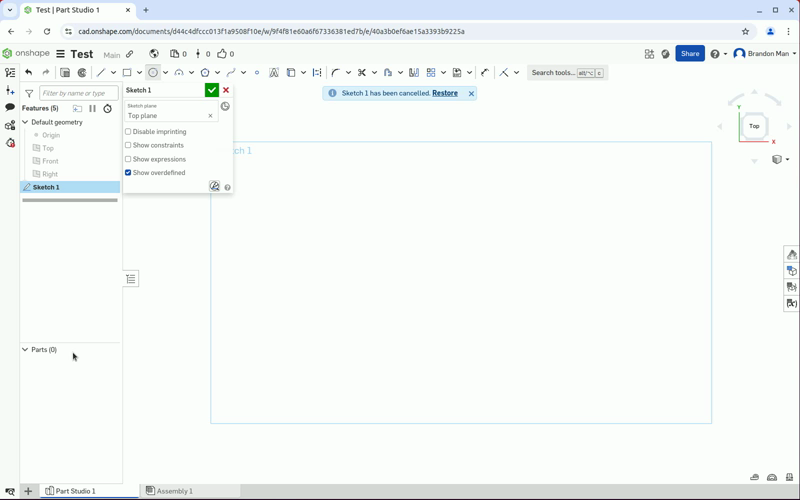
key_down(shift)
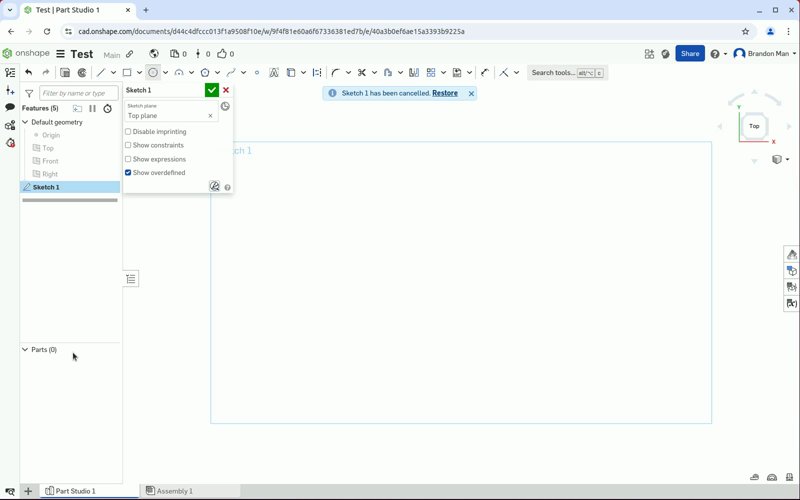
mouse_move(461, 282)
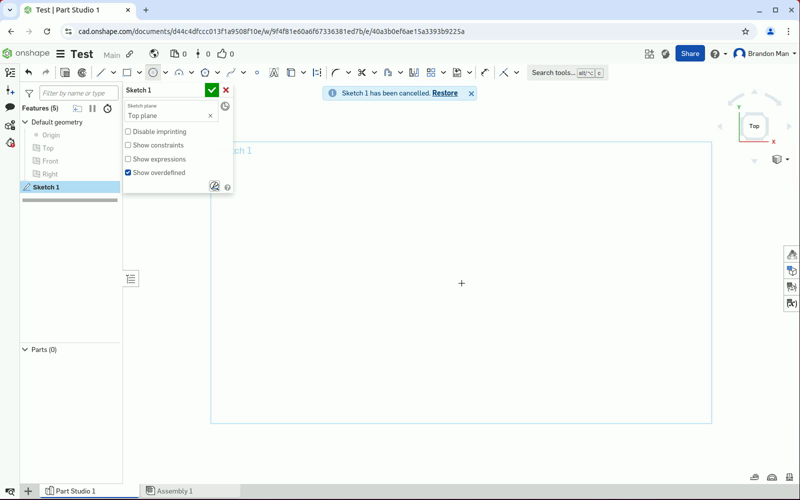
click(461, 282)
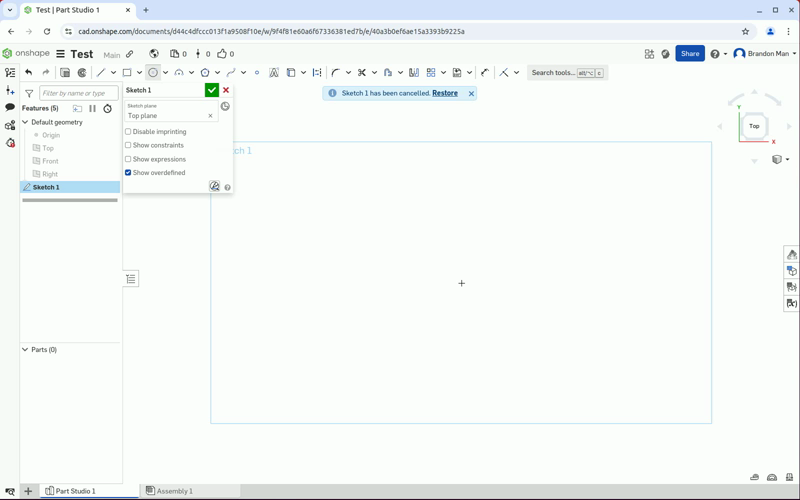
key_up(shift)
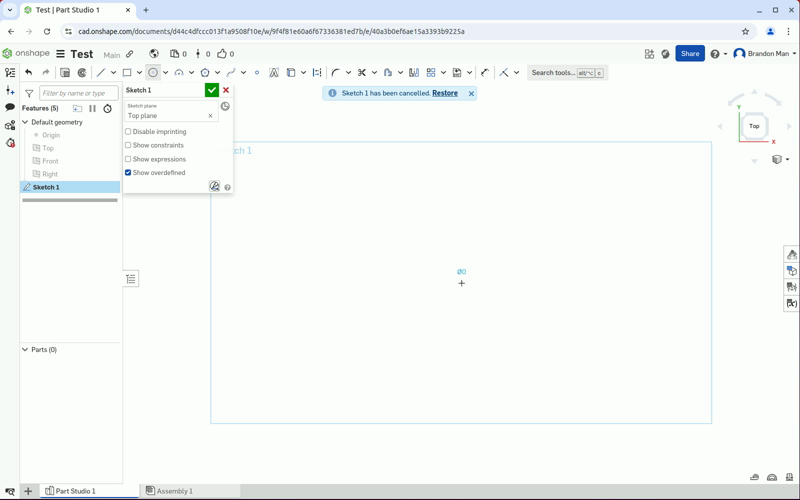
mouse_move(468, 282)
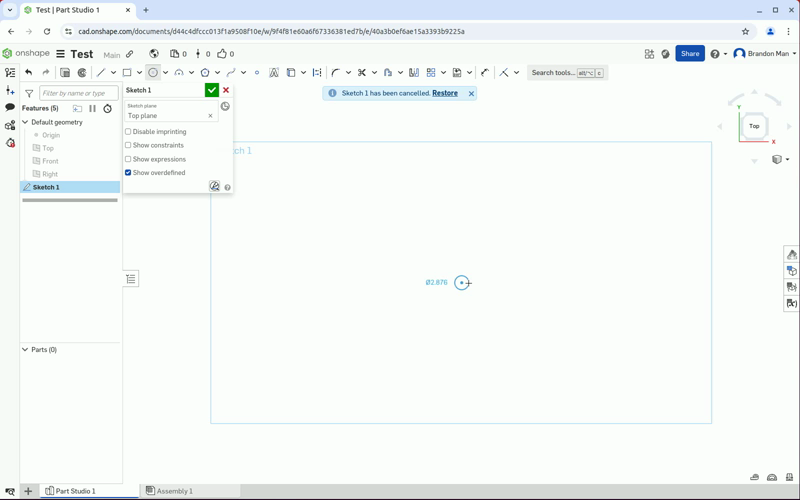
click(468, 282)
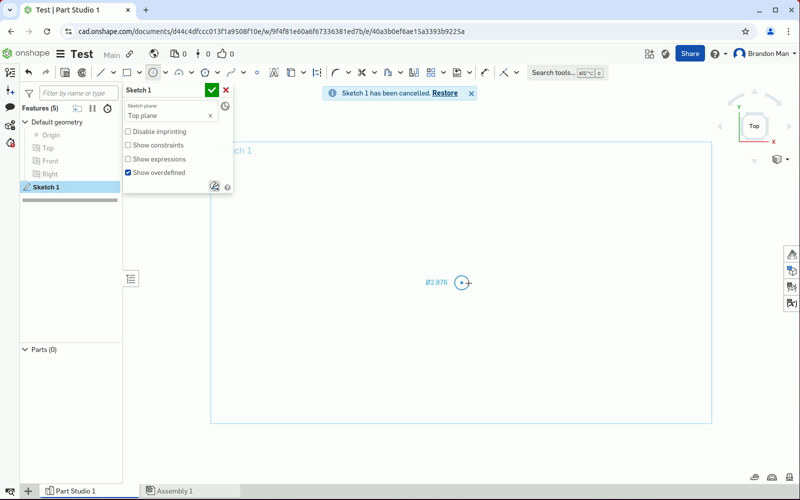
key(esc)
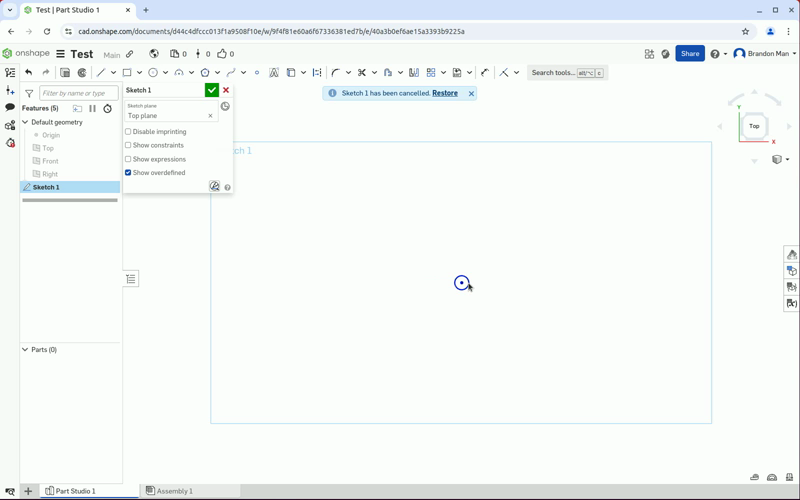
mouse_move(461, 287)
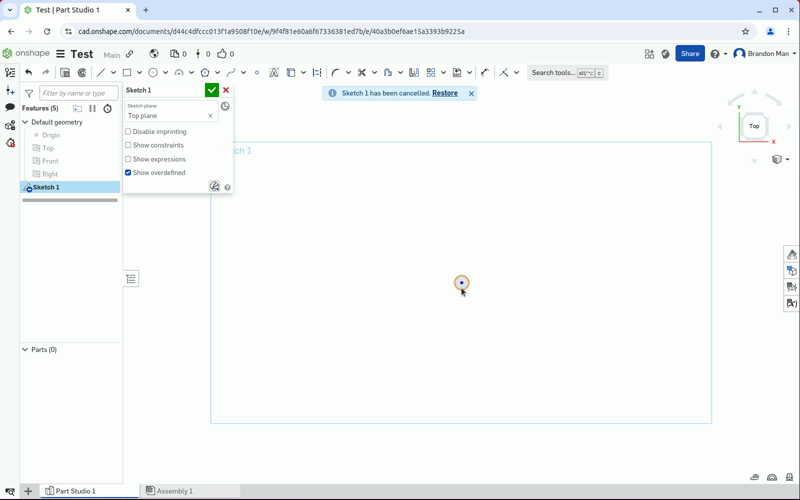
scroll(6)
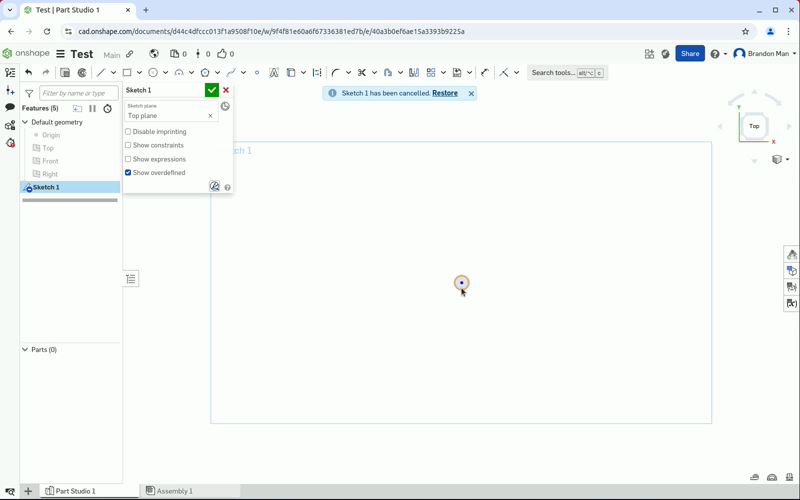
scroll(6)
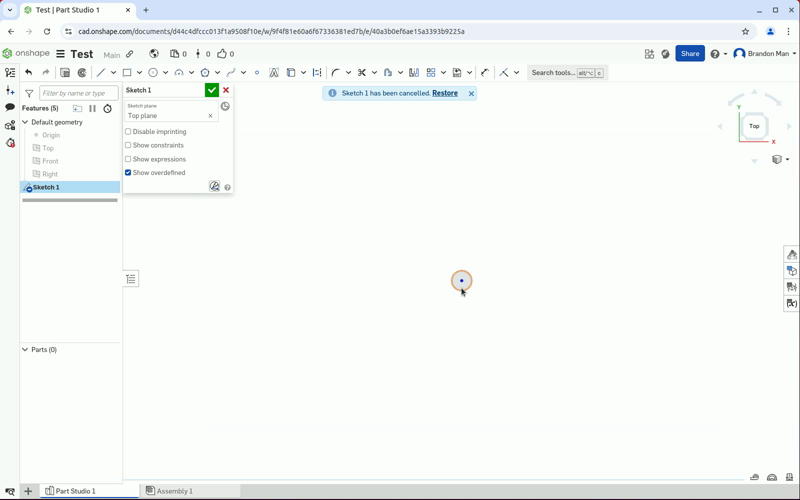
scroll(6)
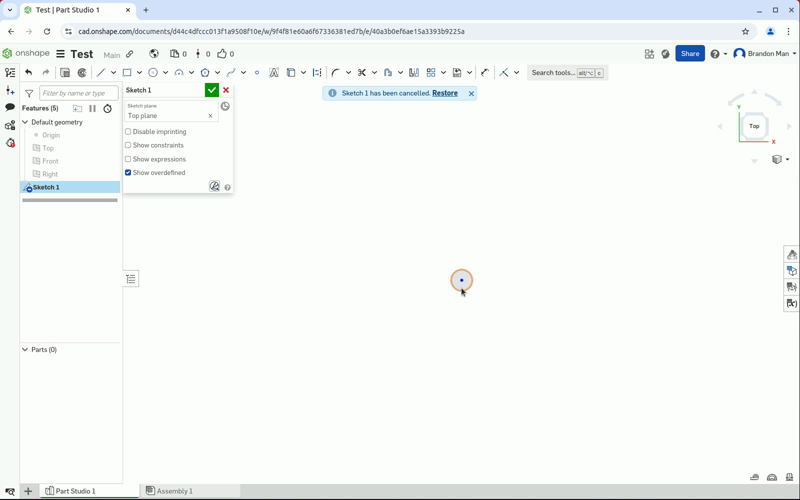
scroll(6)
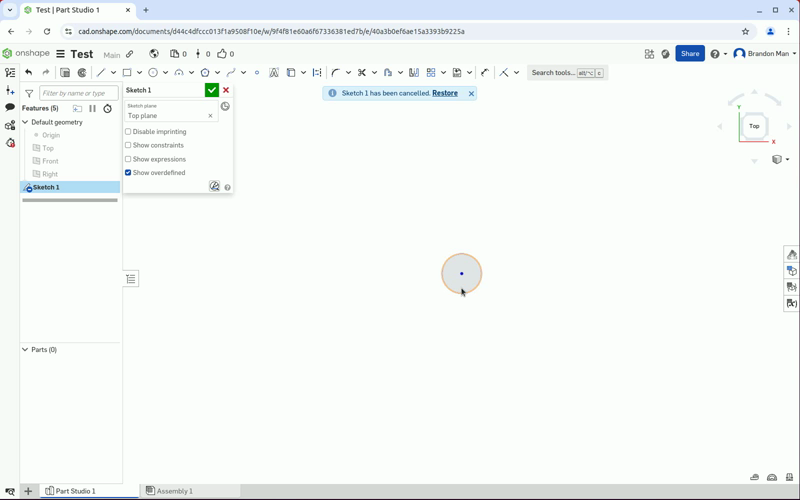
scroll(6)
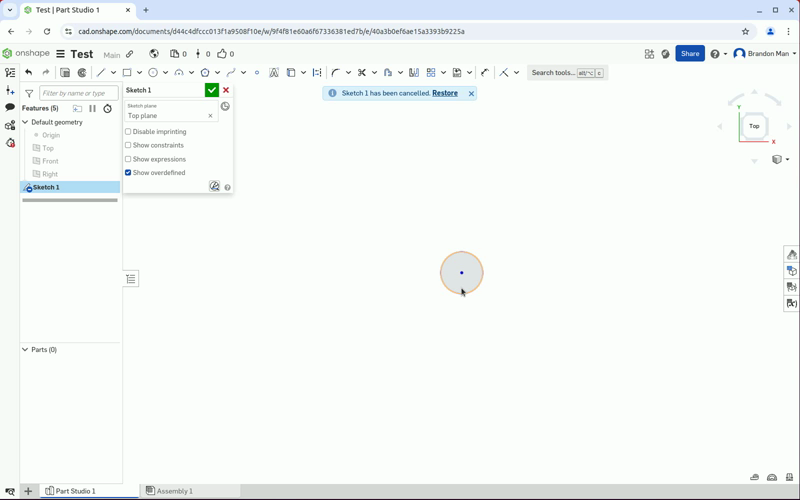
scroll(6)
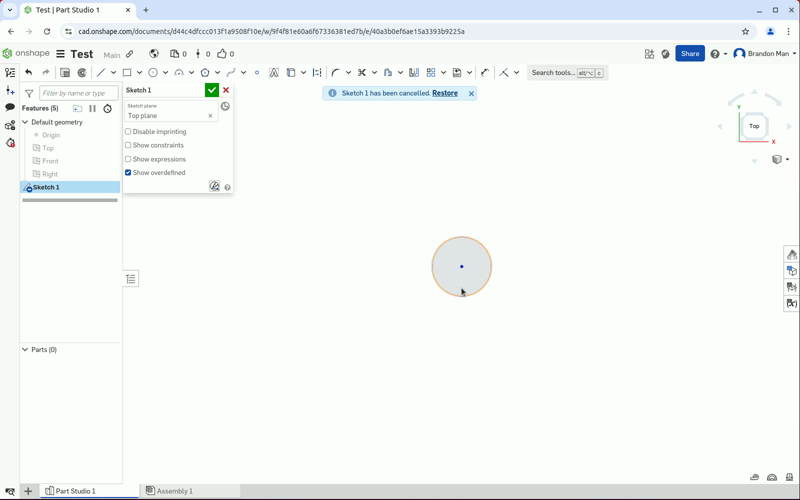
scroll(6)
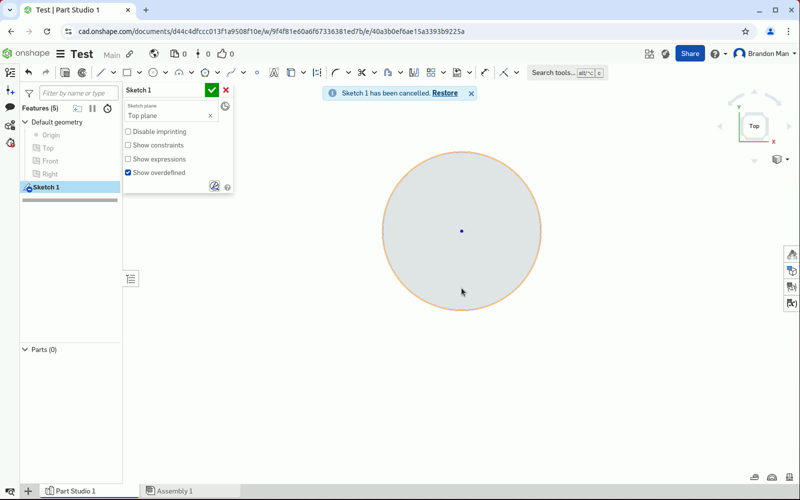
click(461, 287)
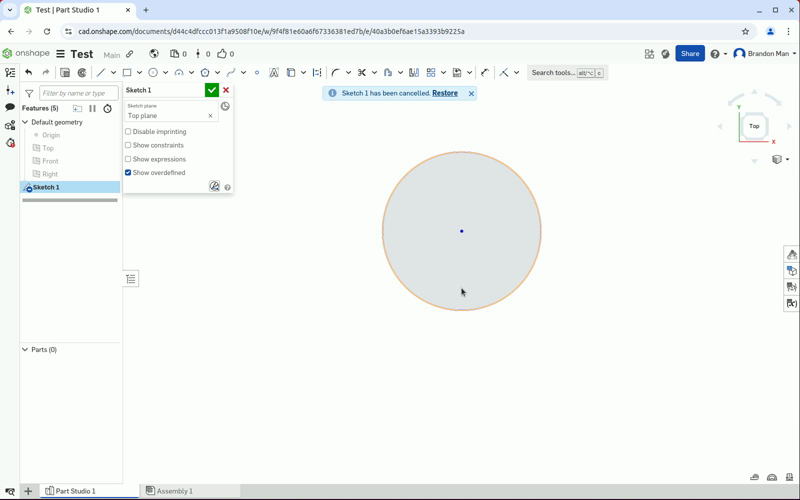
scroll(-6)
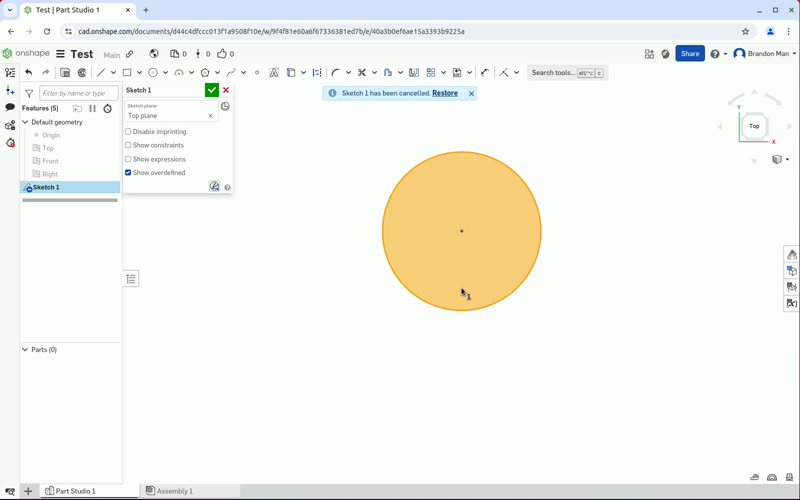
scroll(-6)
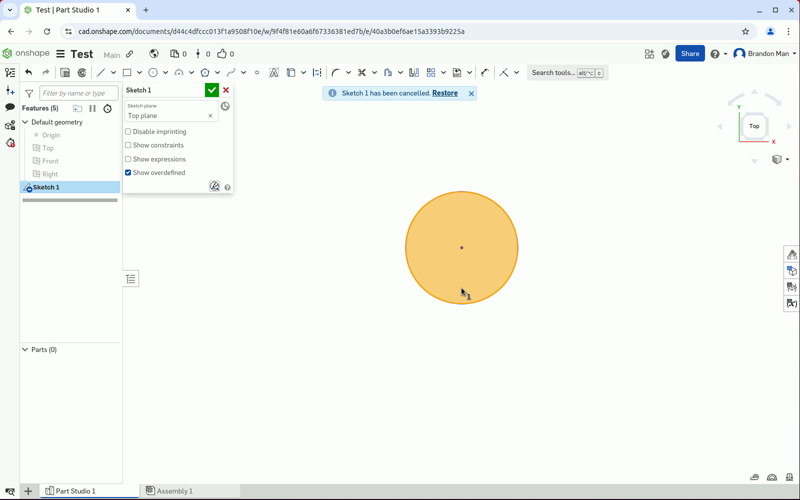
scroll(-6)
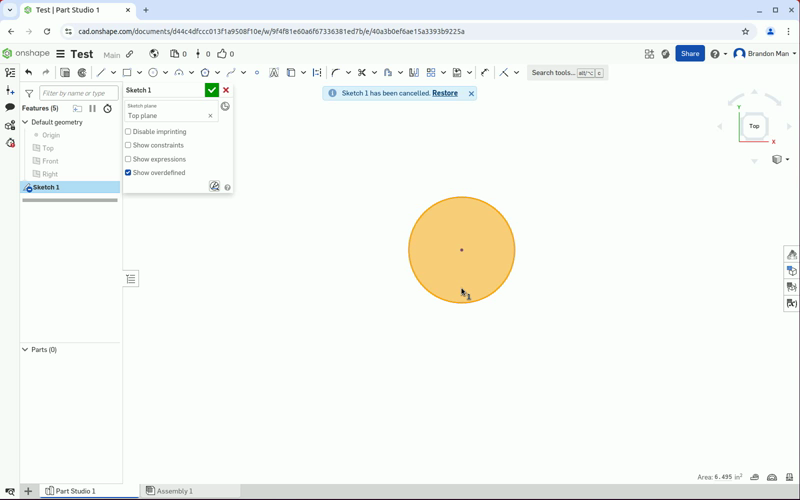
scroll(-6)
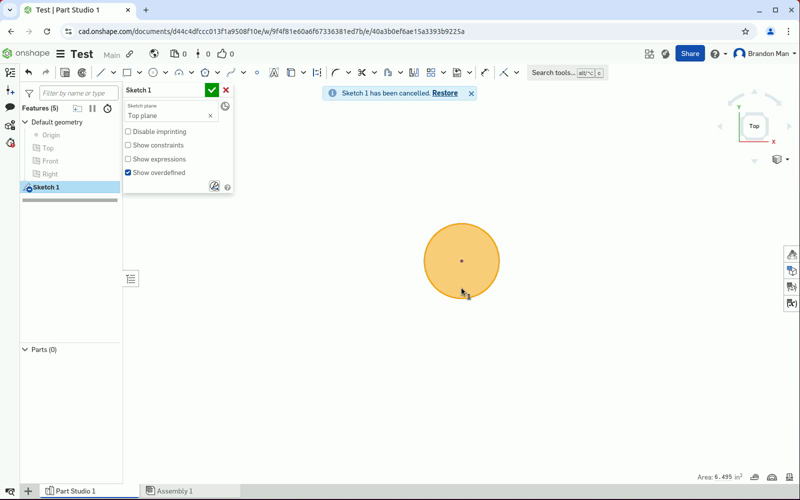
scroll(-6)
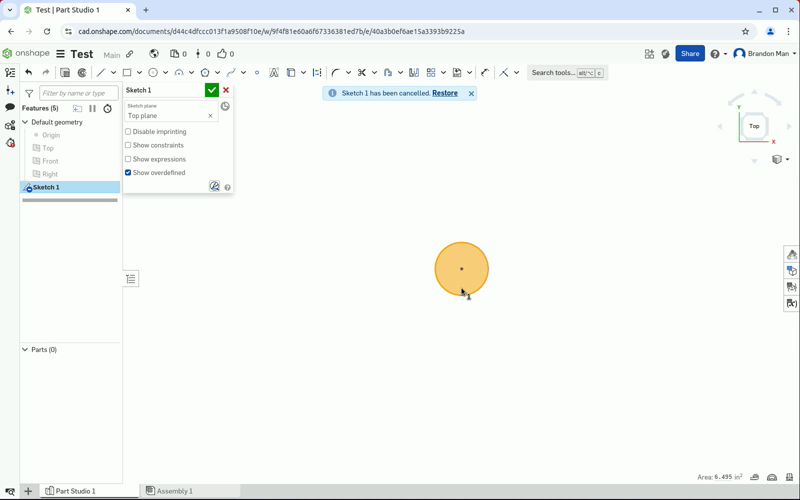
scroll(-6)
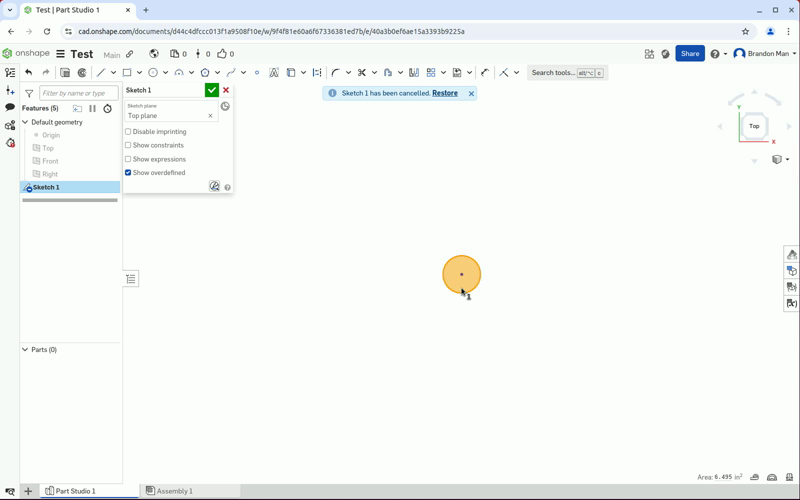
scroll(-6)
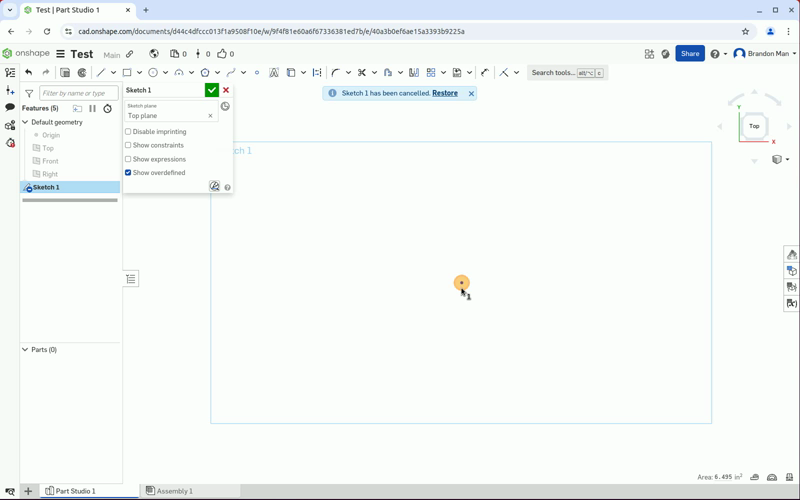
mouse_move(73, 352)
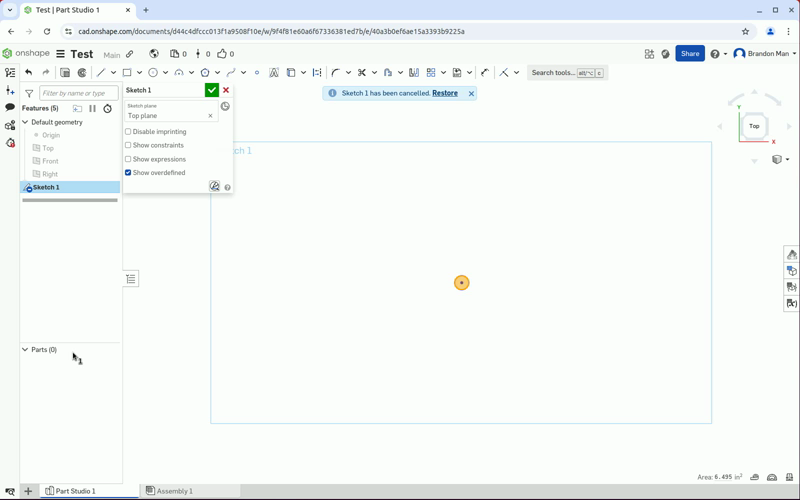
key(shift+y)
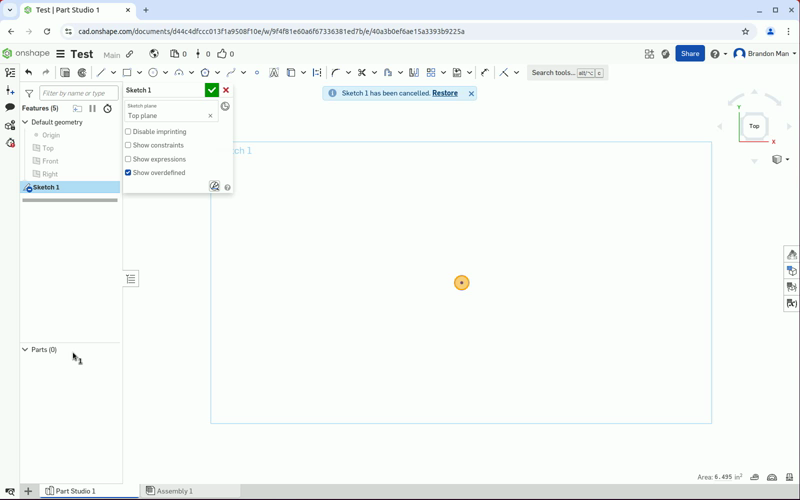
key(shift+e)
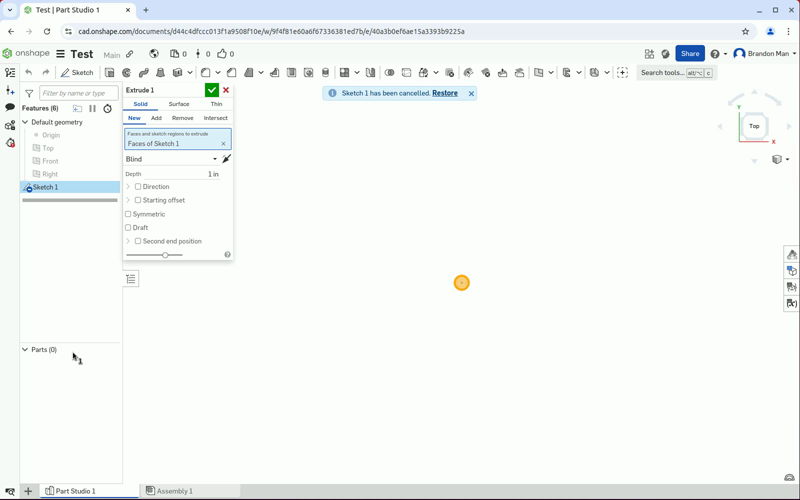
mouse_move(143, 106)
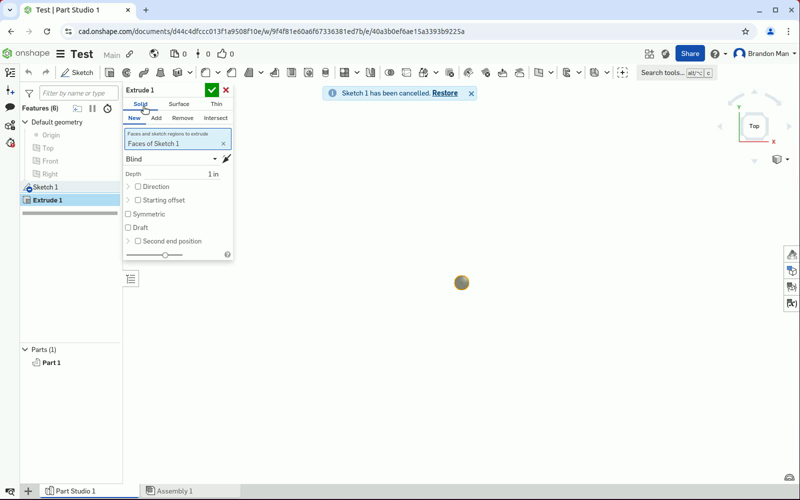
click(143, 106)
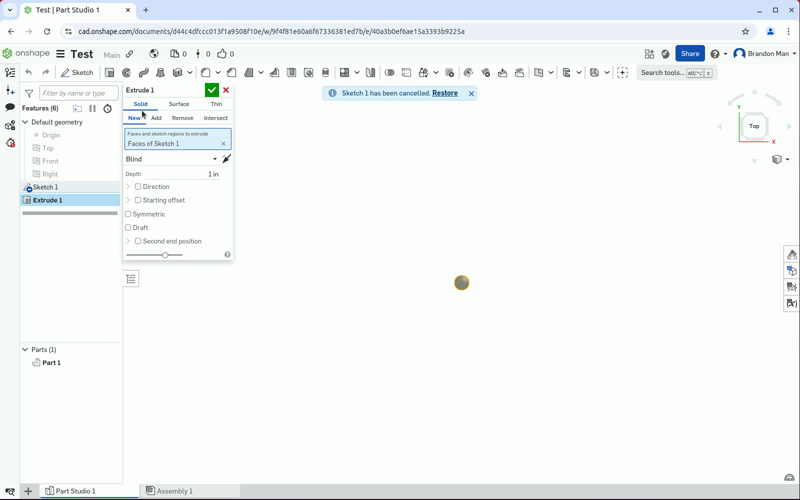
mouse_move(137, 120)
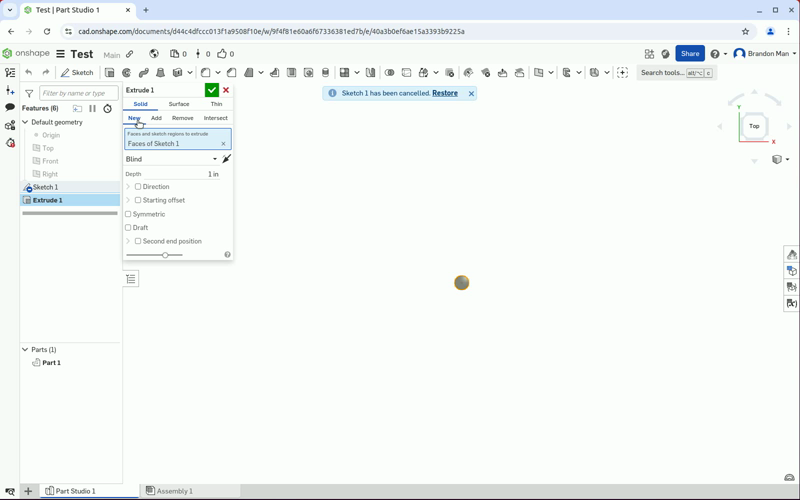
click(137, 120)
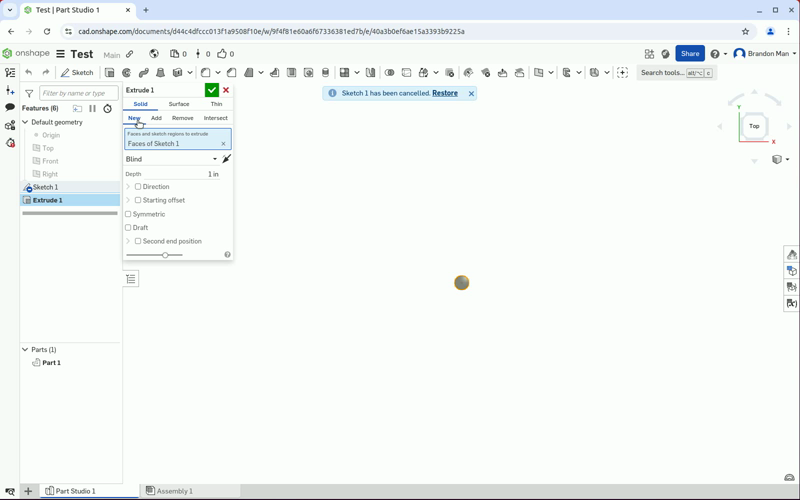
key(tab, 4)
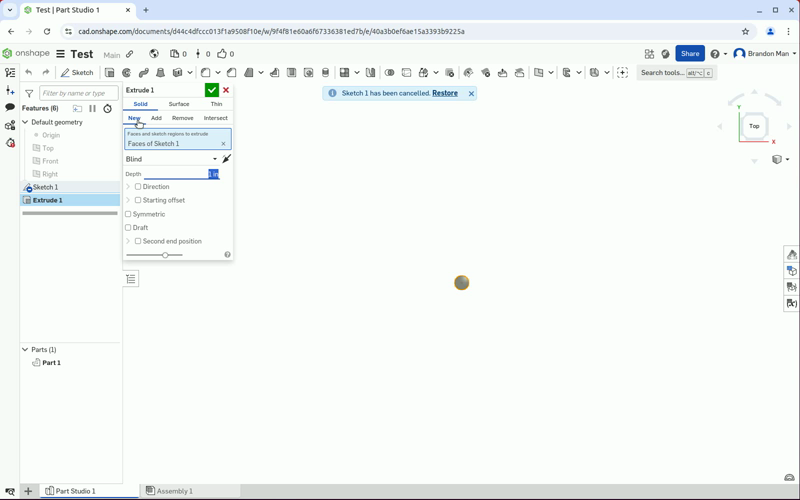
text(23.108)
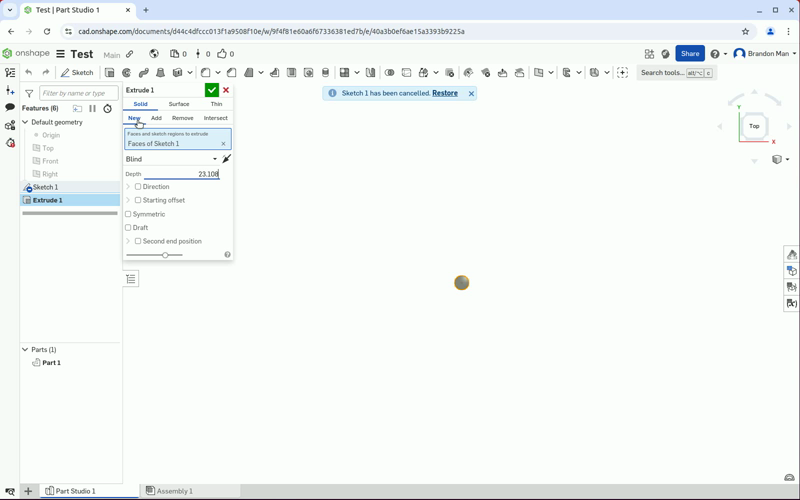
key(enter)
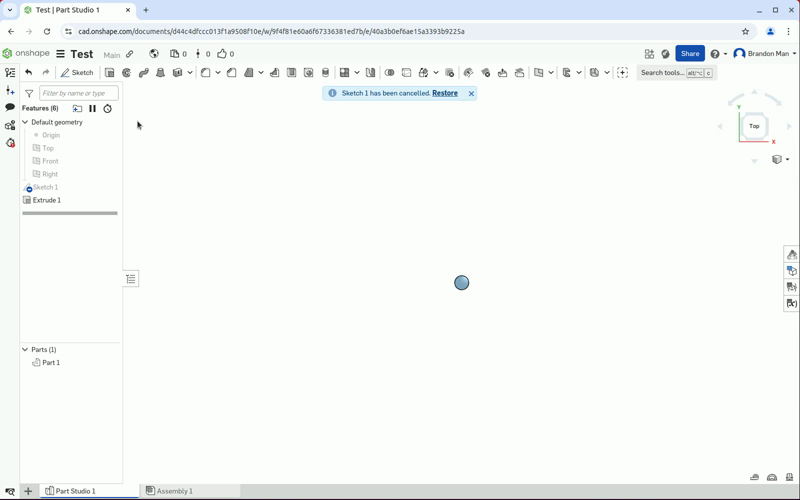
key(shift+h)
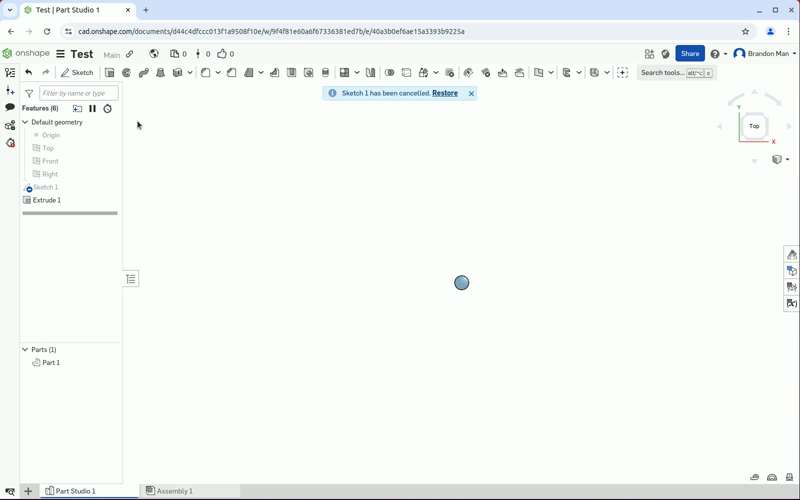
key(shift+h)
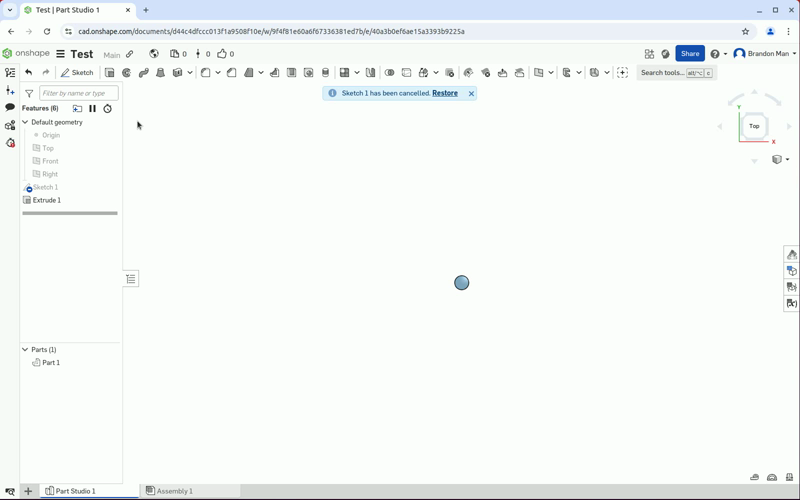
mouse_move(73, 189)
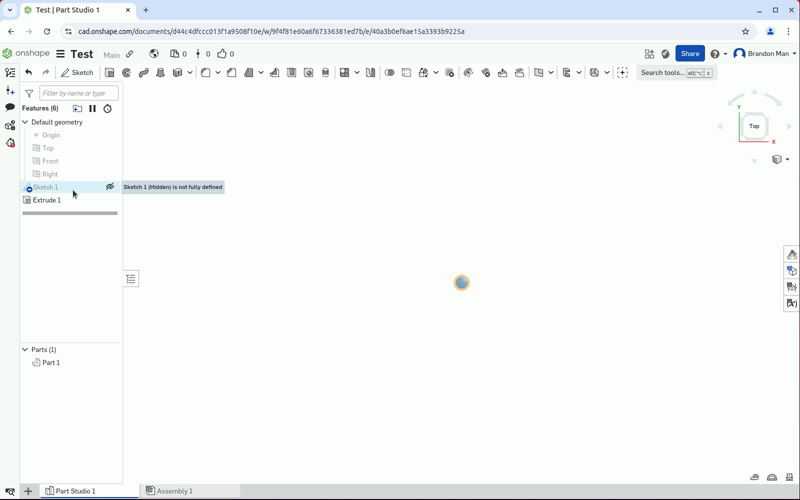
click(73, 189)
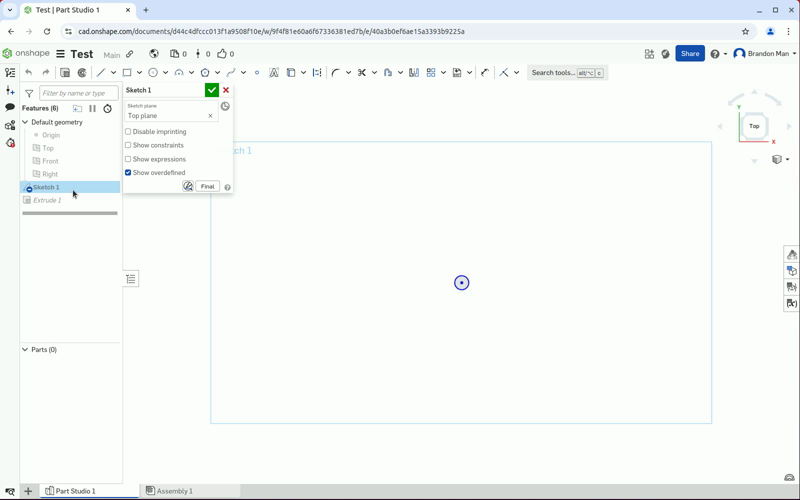
mouse_move(229, 92)
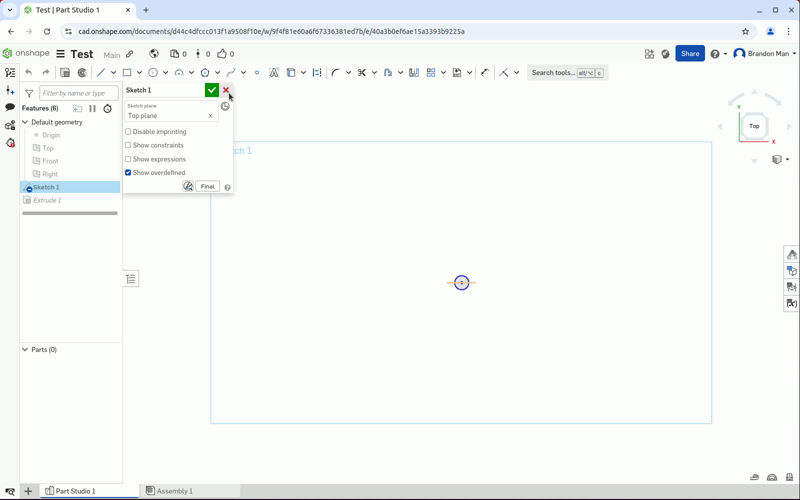
click(229, 92)
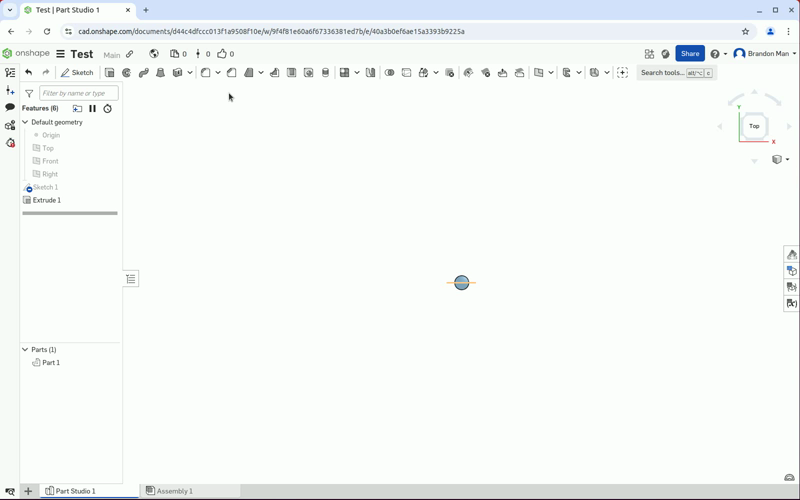
mouse_move(73, 352)
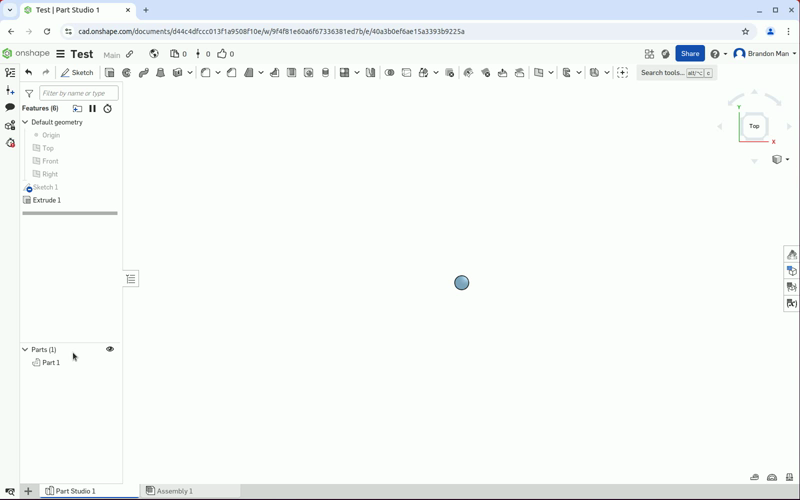
key(y)
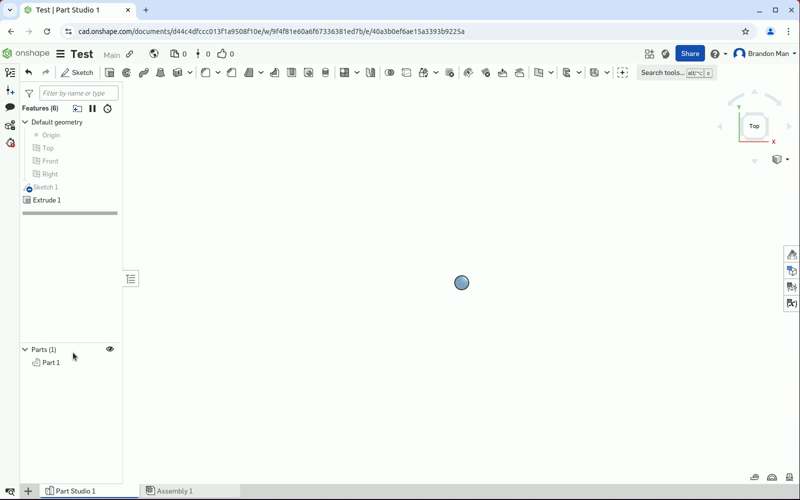
key(shift+p)
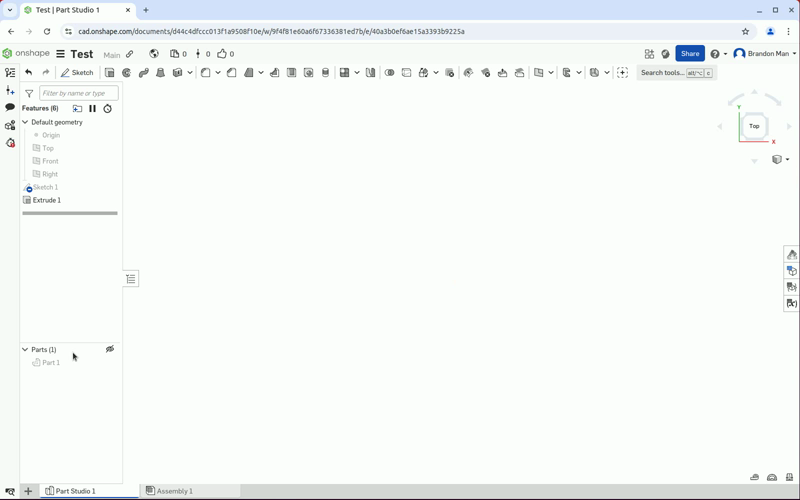
key(space)
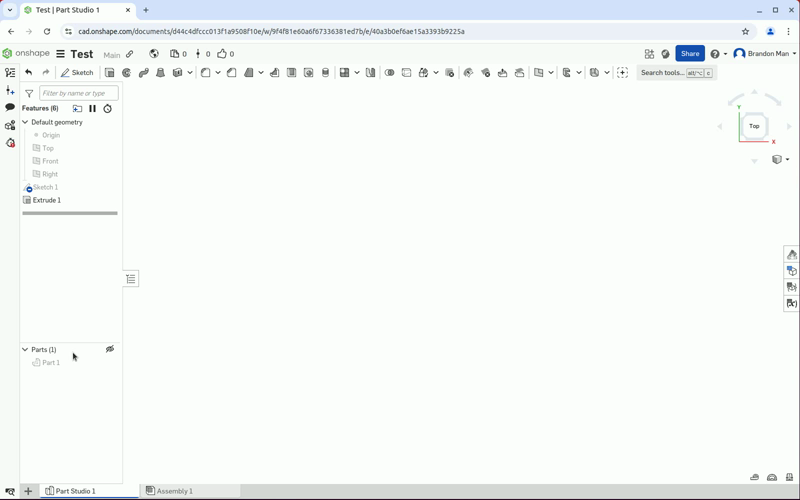
key_down(shift)
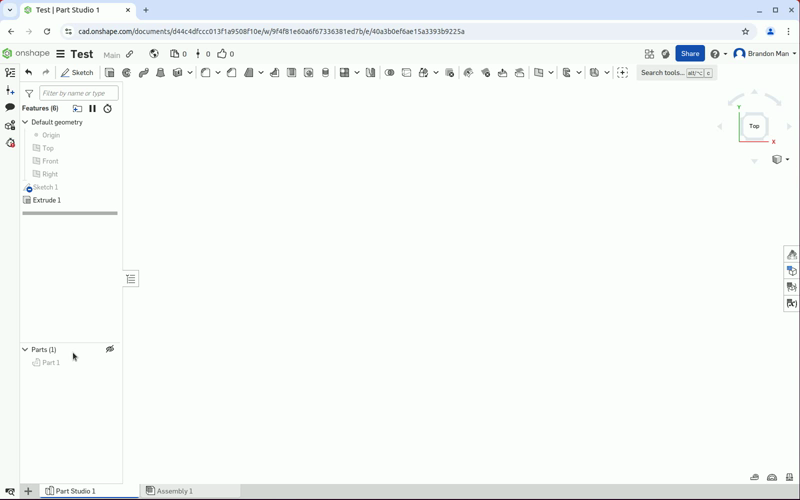
key(up)
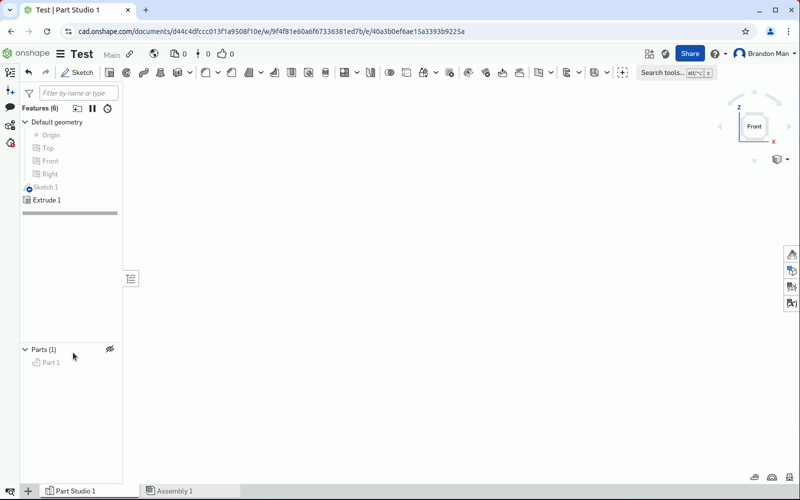
key_up(shift)
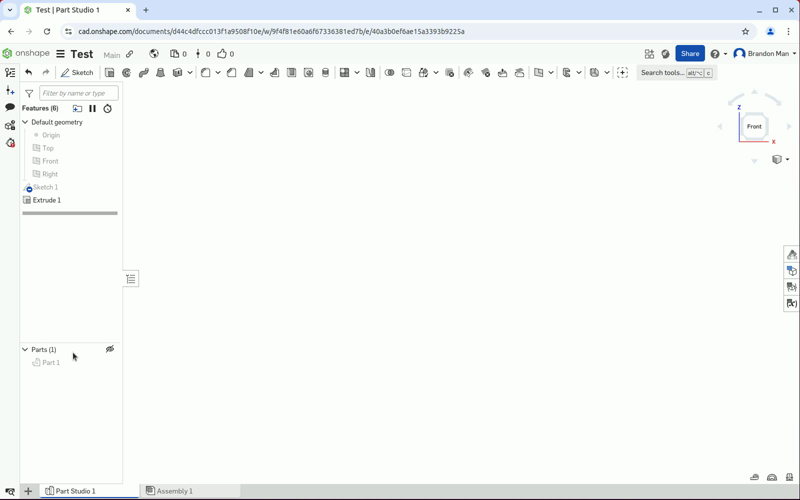
key(space)
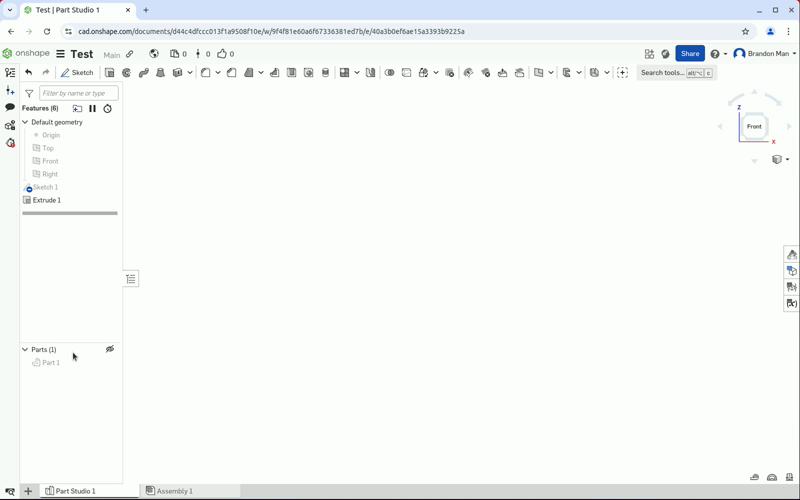
key_down(shift)
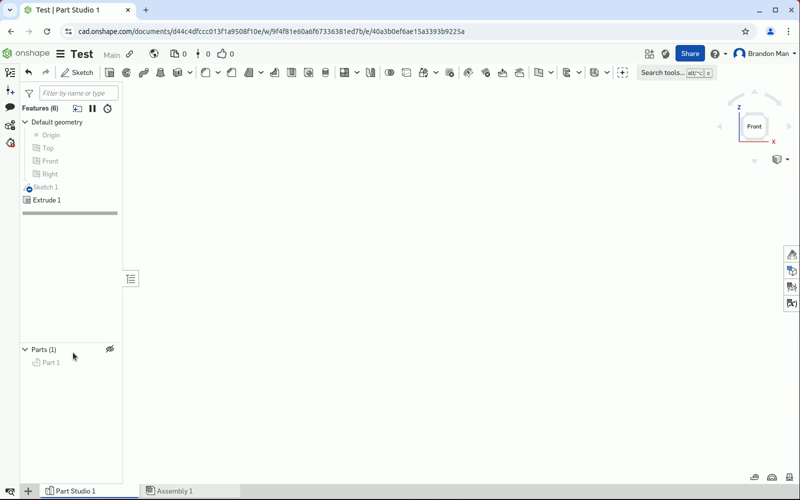
key(left)
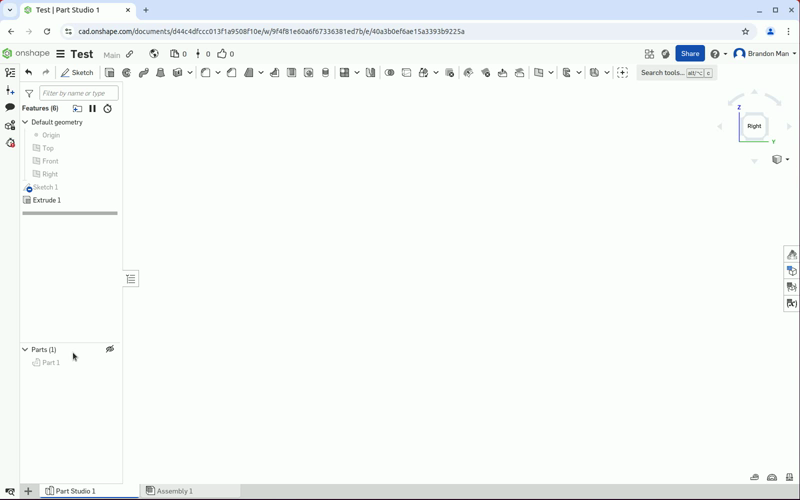
key_up(shift)
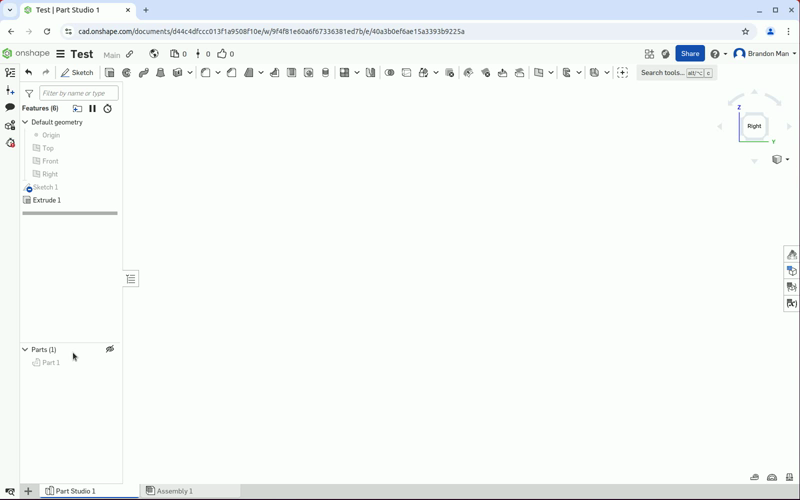
mouse_move(73, 352)
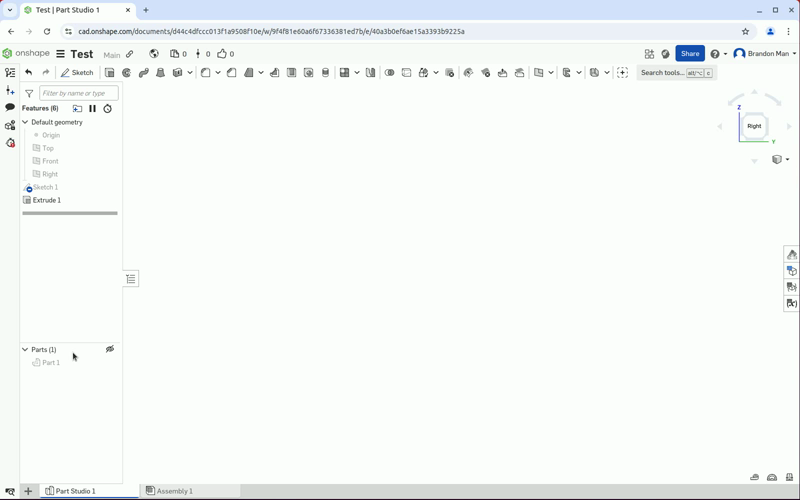
key(shift+y)
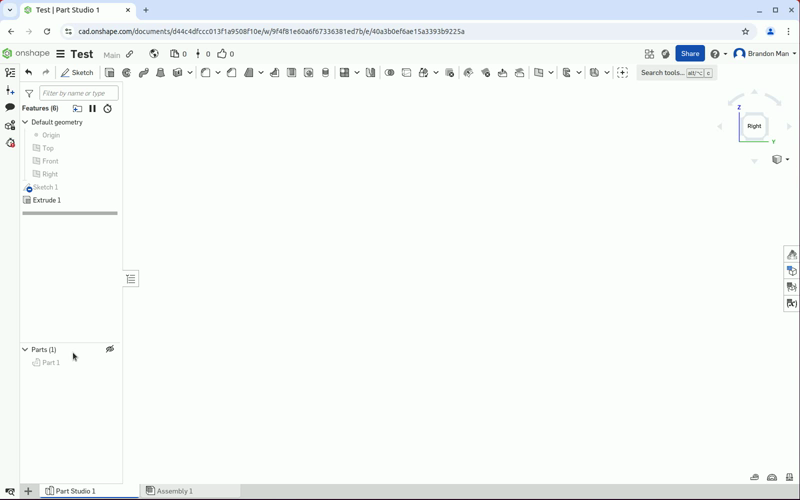
key(shift+s)
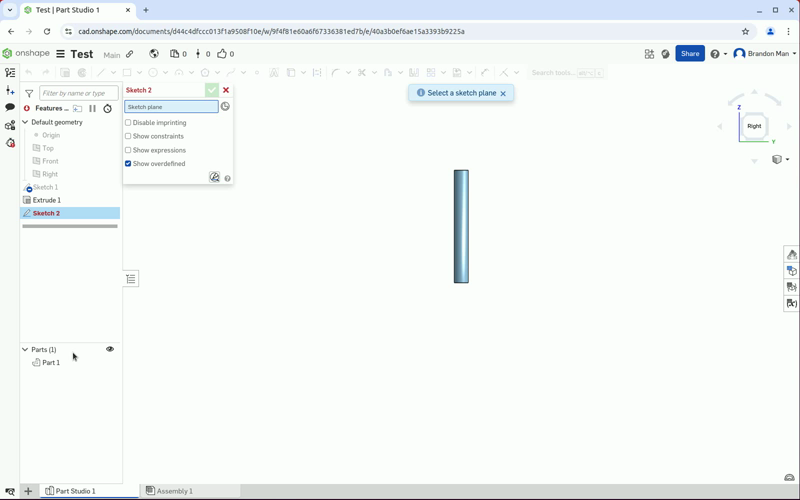
mouse_move(73, 176)
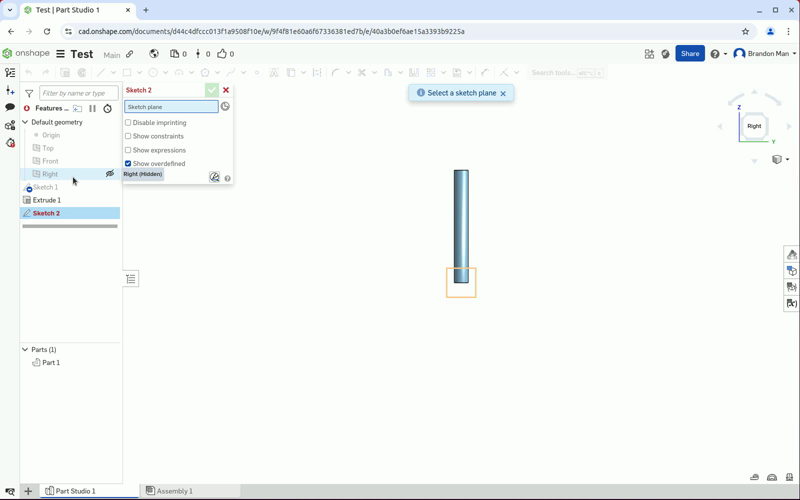
click(73, 176)
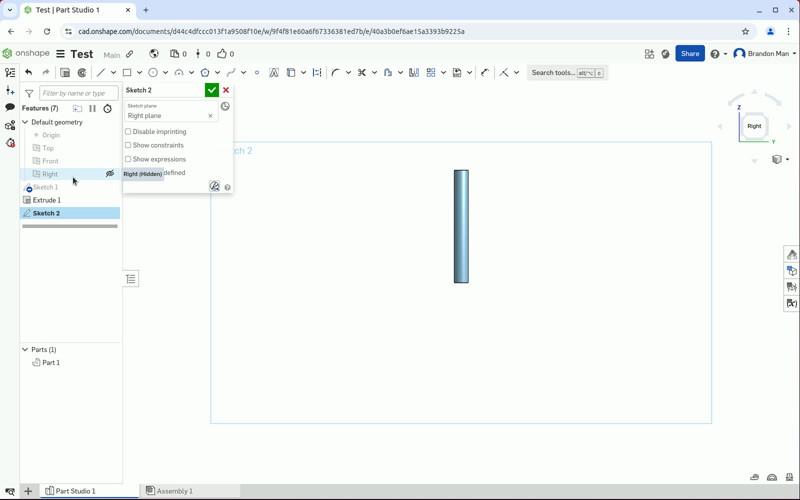
mouse_move(73, 352)
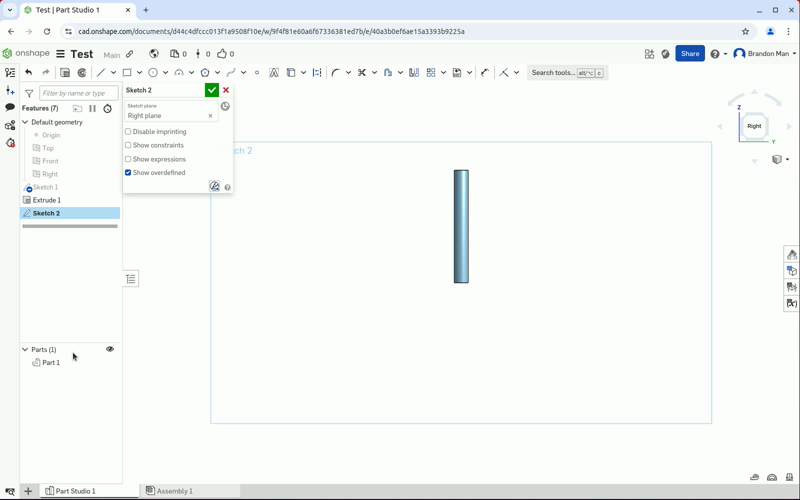
key(y)
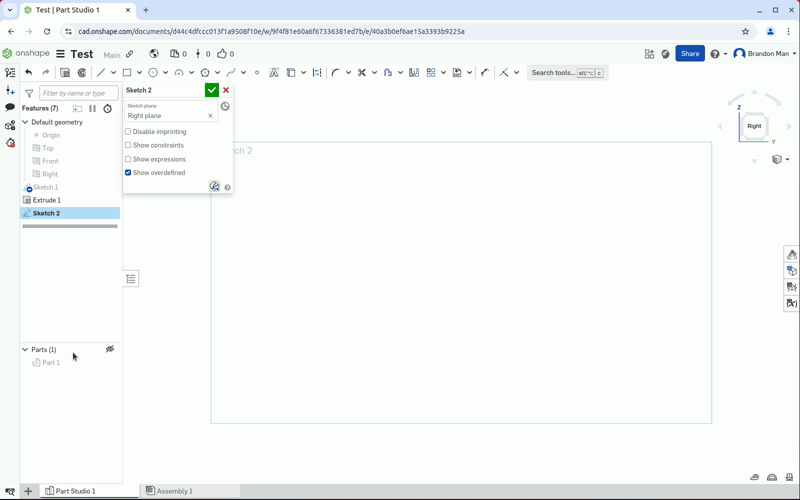
key(c)
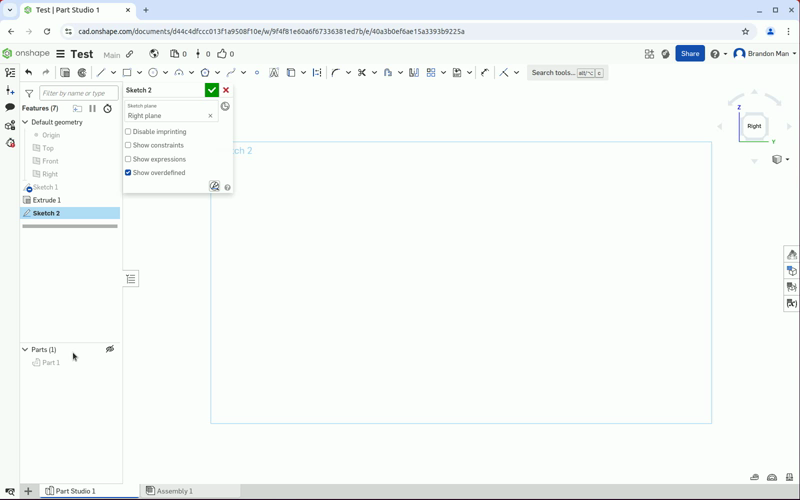
key_down(shift)
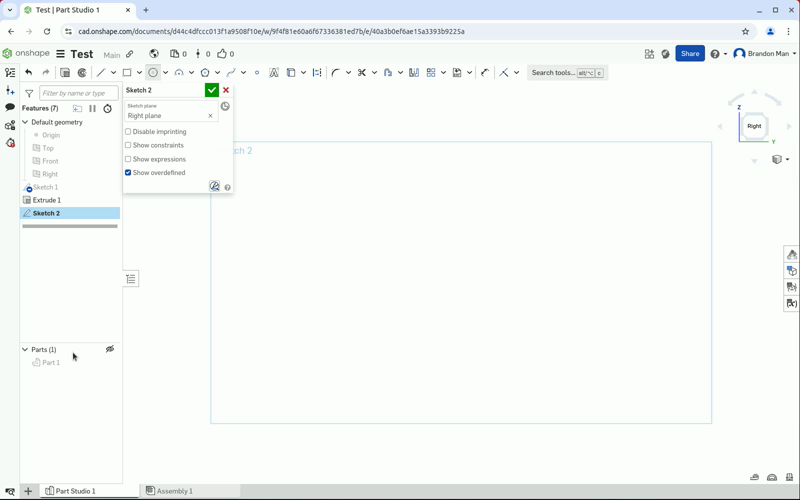
mouse_move(461, 276)
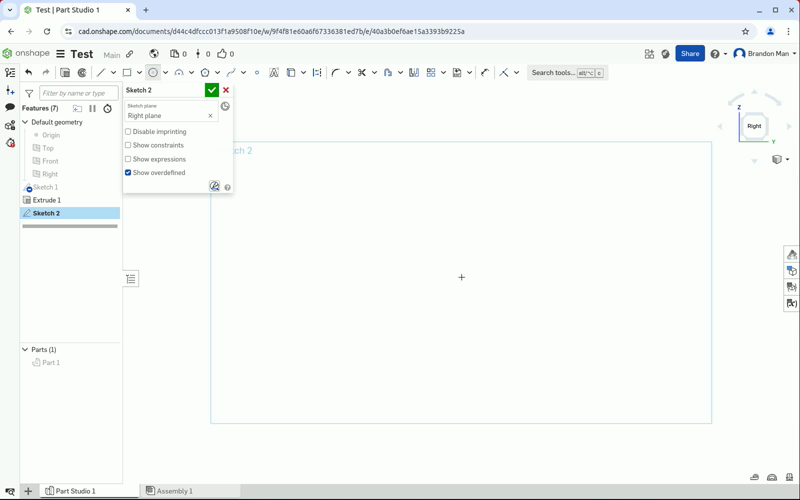
click(461, 276)
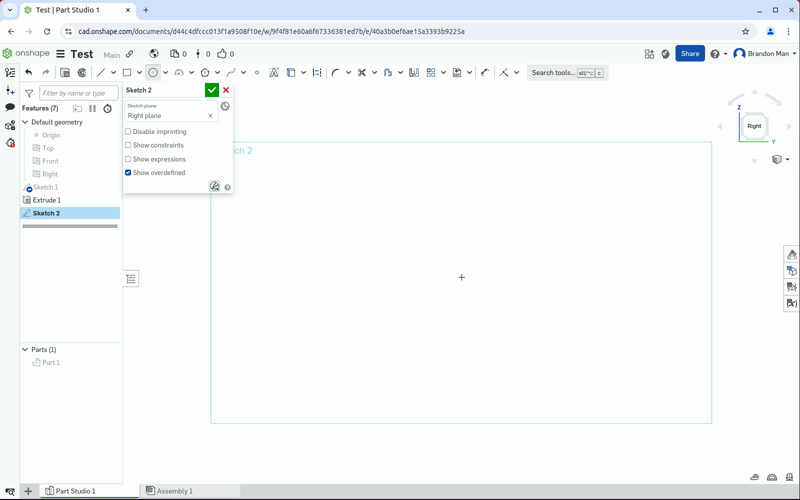
key_up(shift)
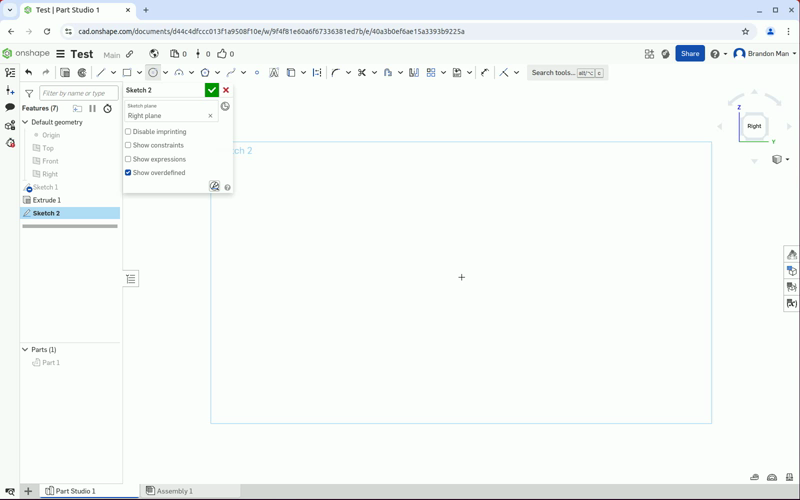
mouse_move(465, 276)
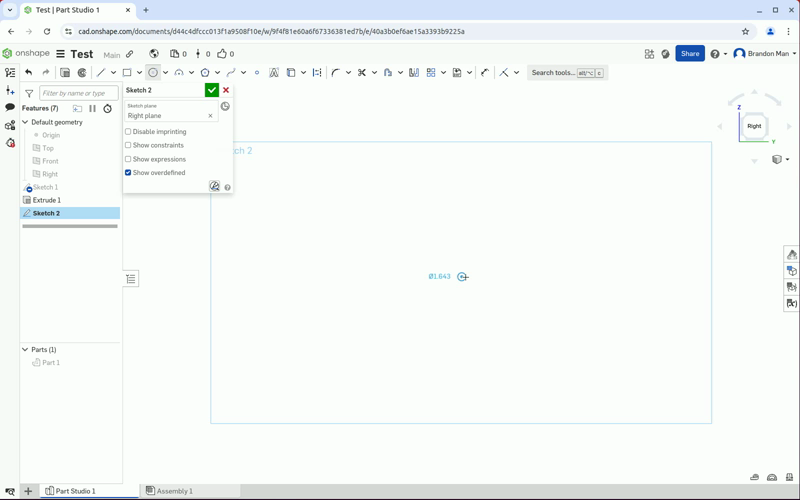
click(465, 276)
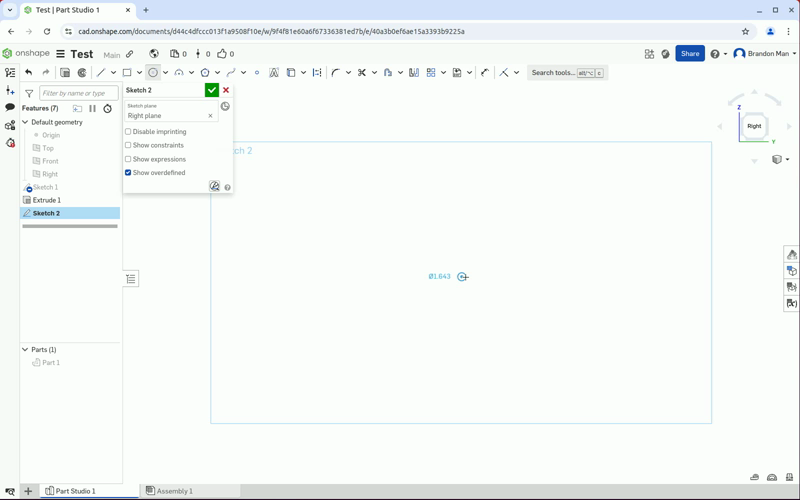
key(esc)
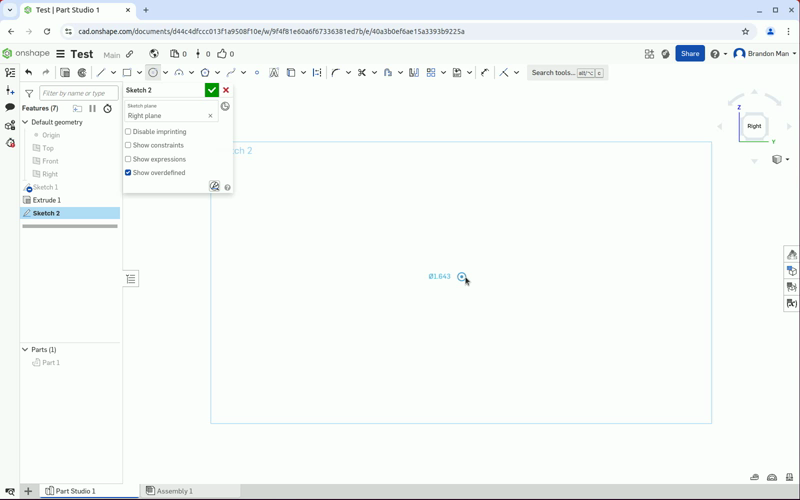
mouse_move(459, 278)
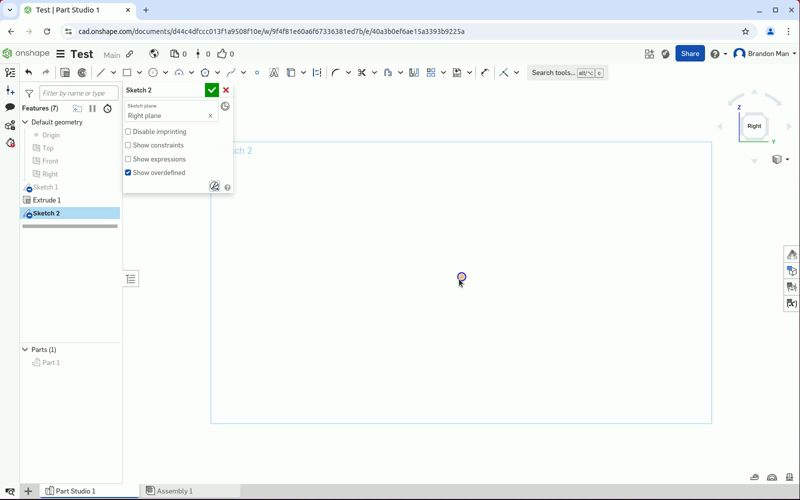
scroll(6)
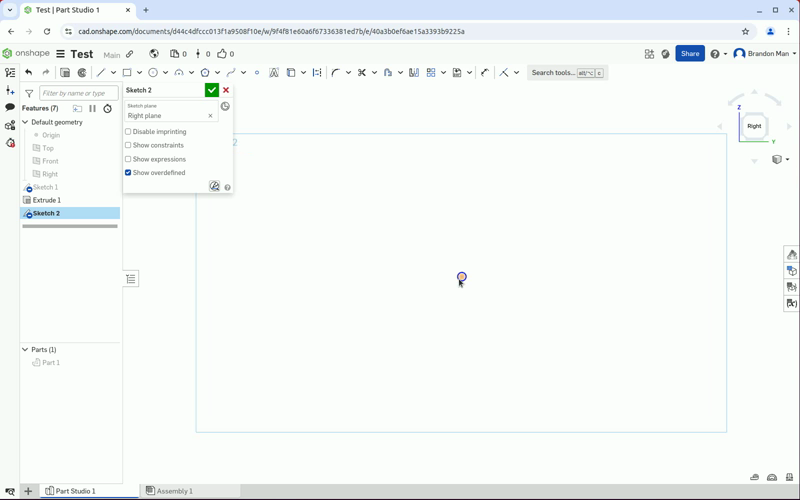
scroll(6)
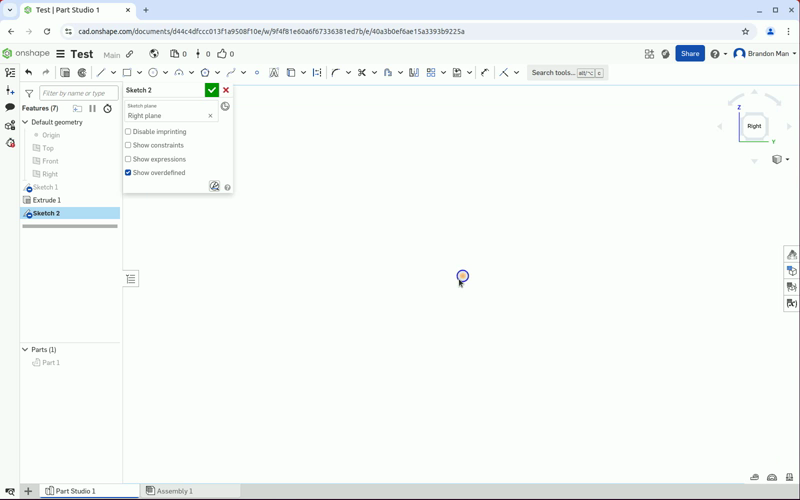
scroll(6)
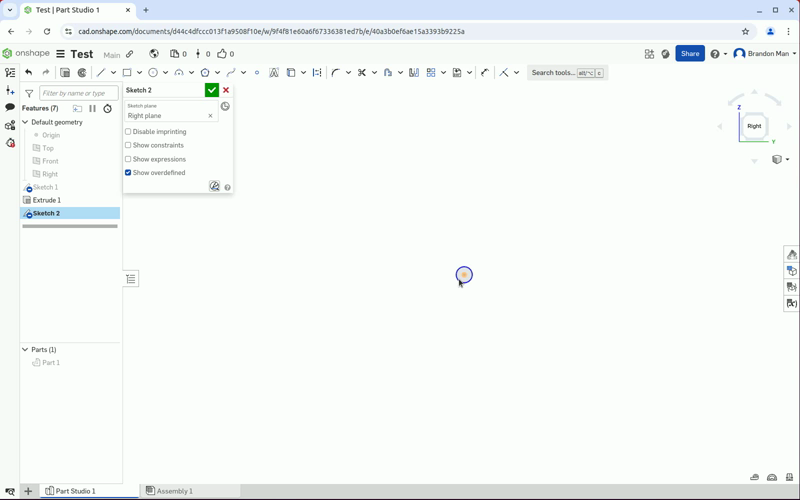
scroll(6)
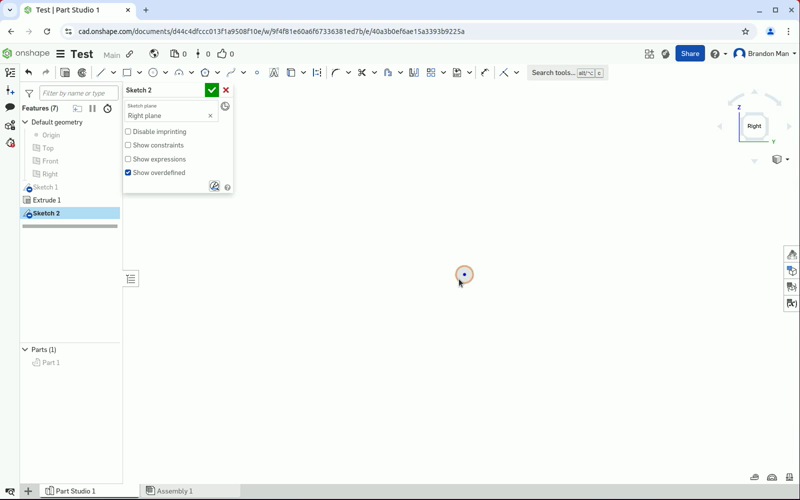
scroll(6)
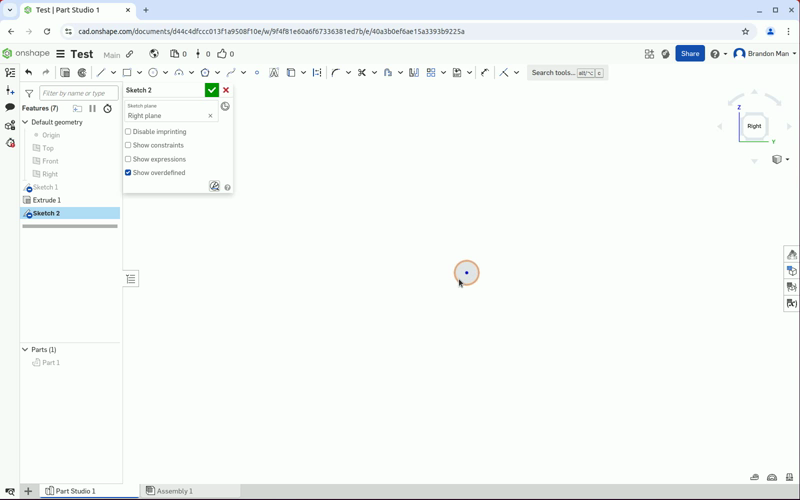
scroll(6)
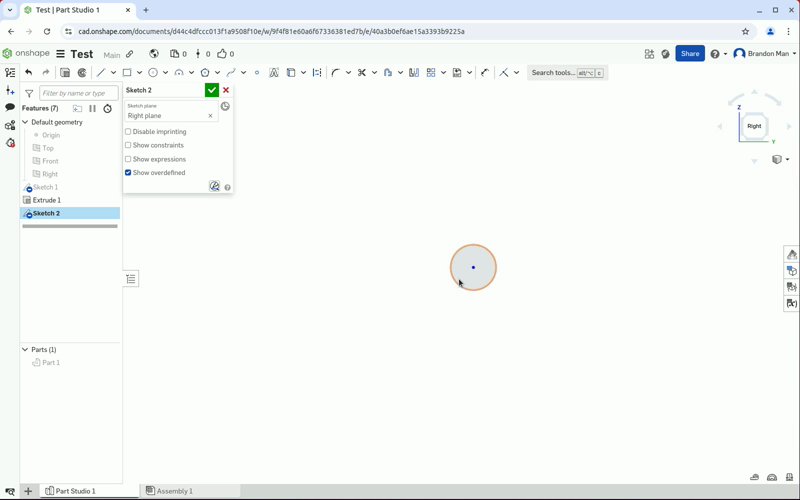
scroll(6)
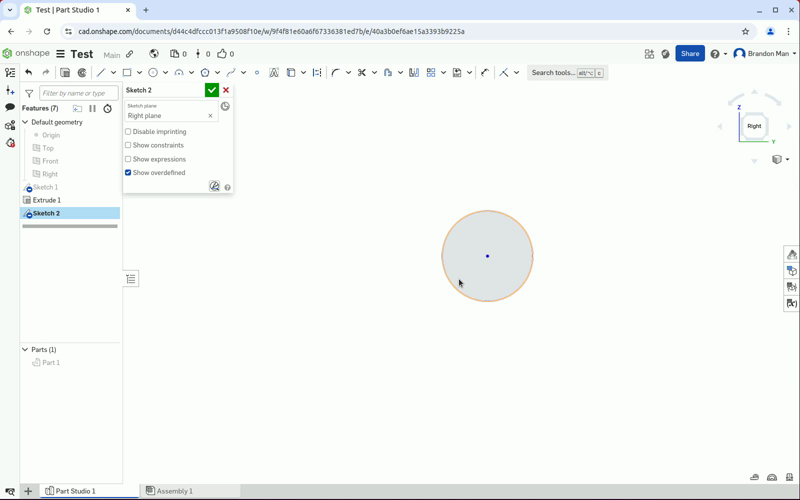
click(459, 278)
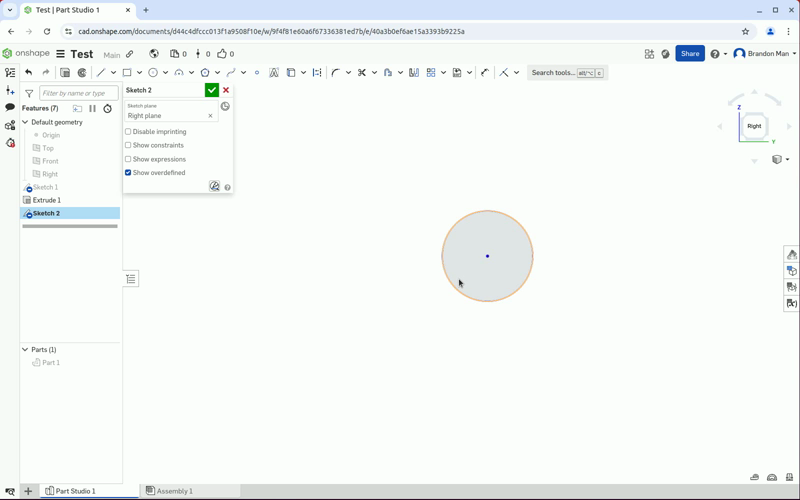
scroll(-6)
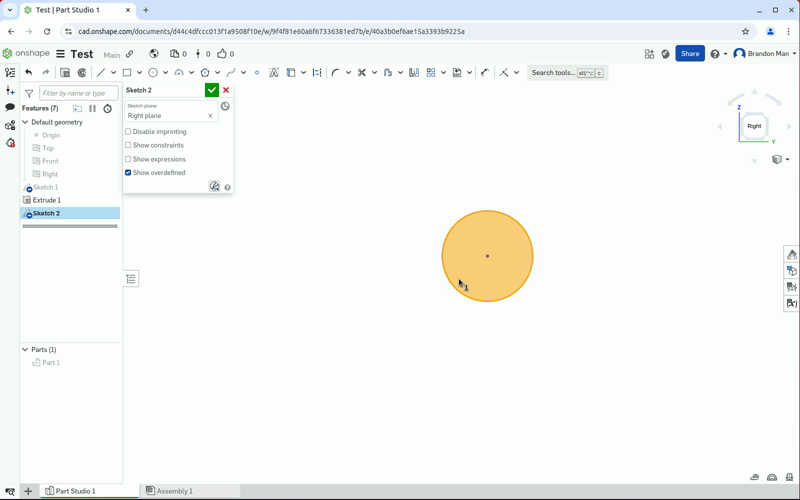
scroll(-6)
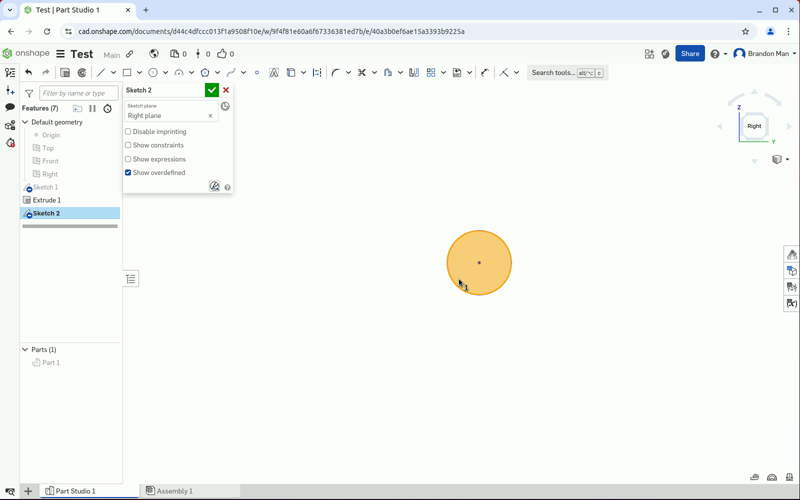
scroll(-6)
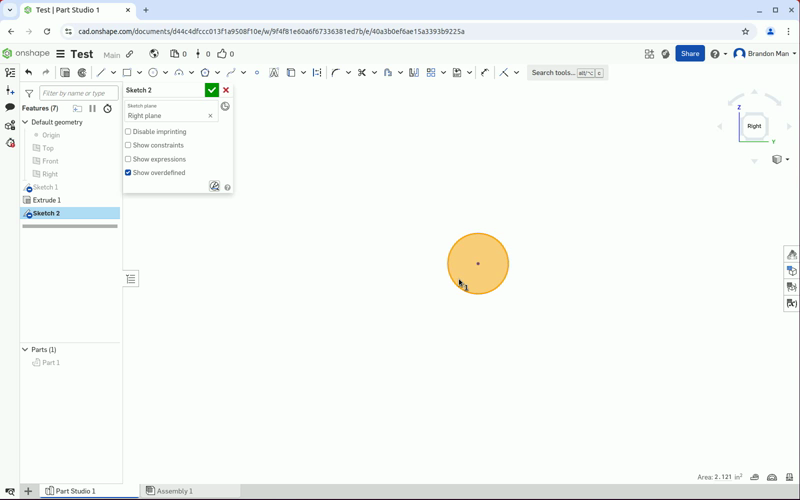
scroll(-6)
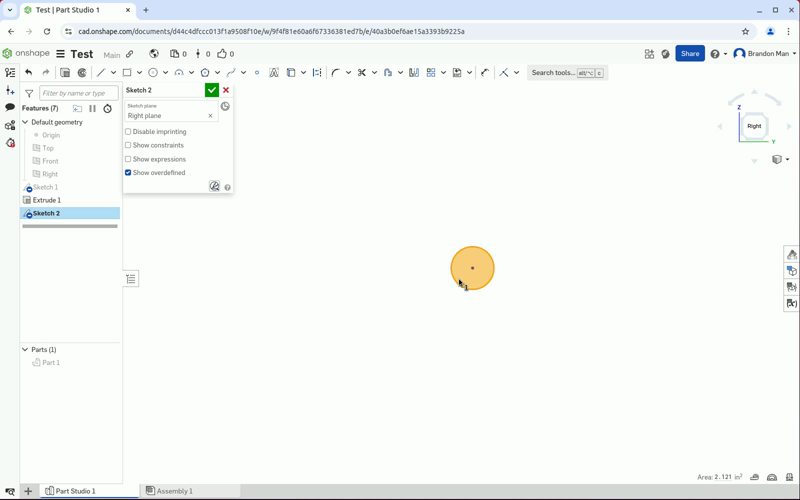
scroll(-6)
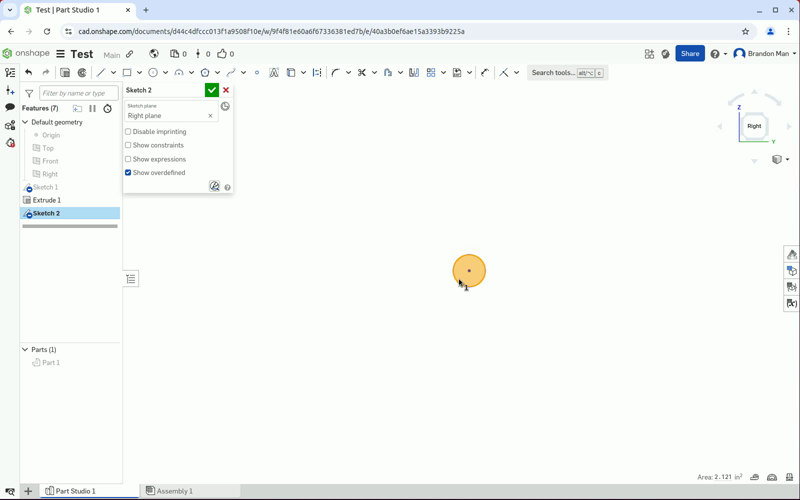
scroll(-6)
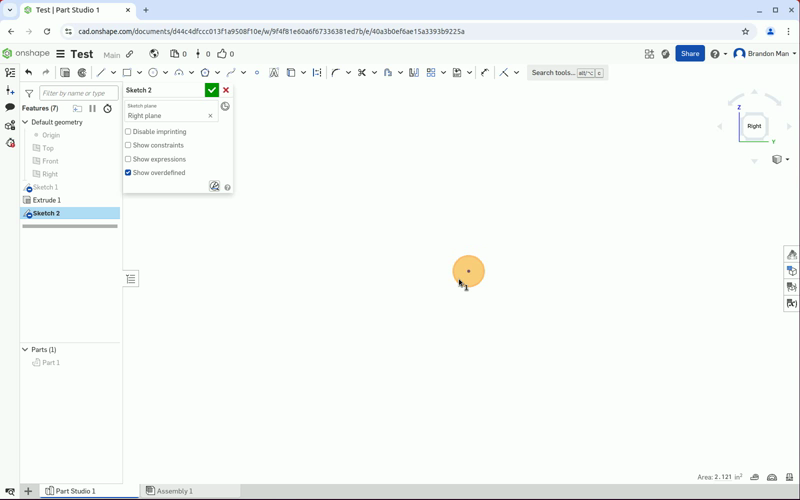
scroll(-6)
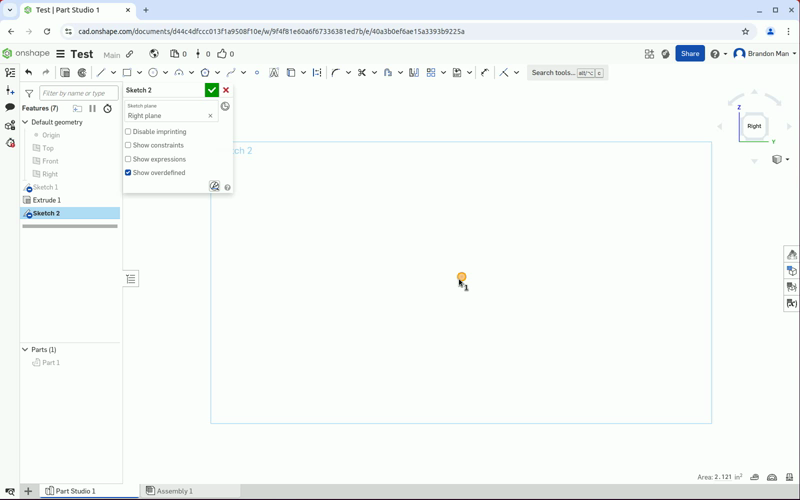
mouse_move(73, 352)
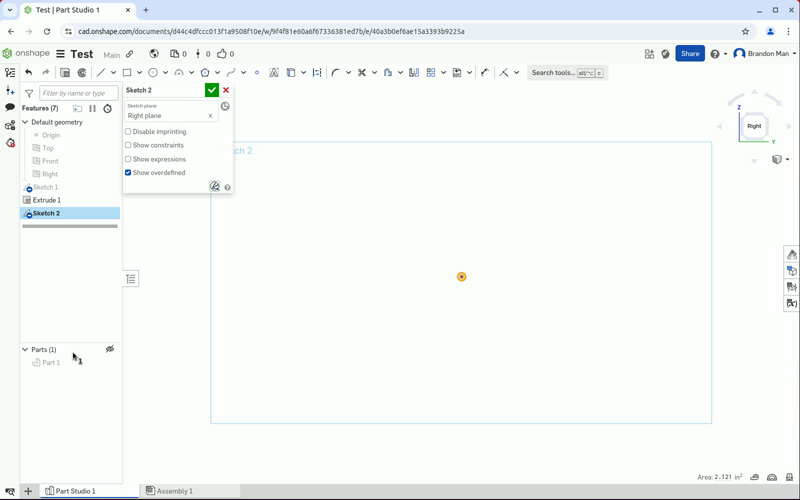
key(shift+y)
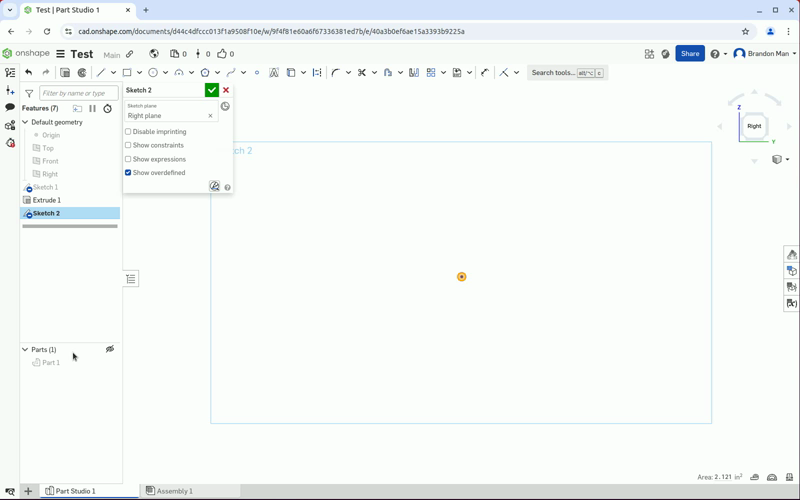
key(shift+e)
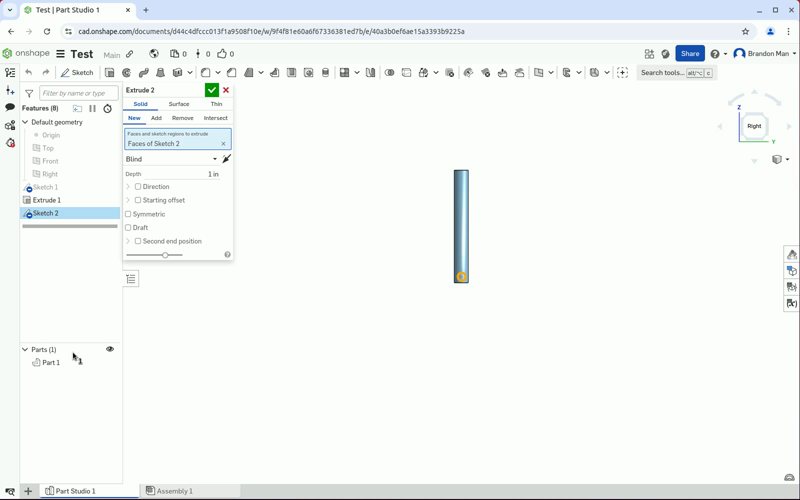
mouse_move(143, 106)
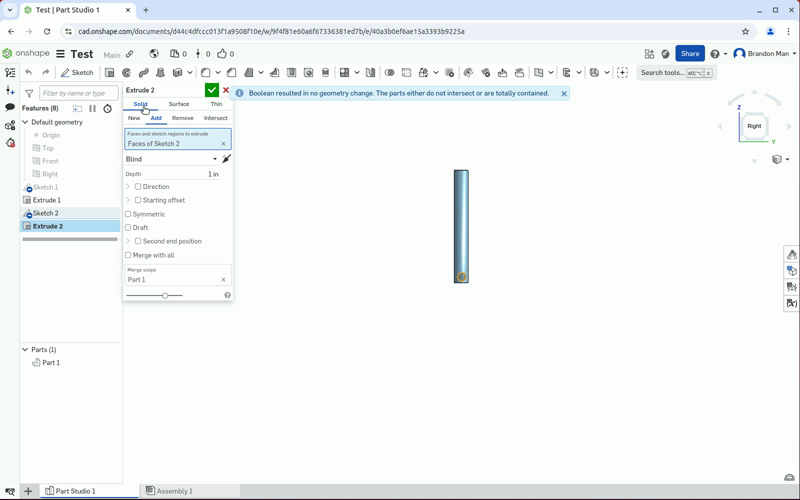
click(143, 106)
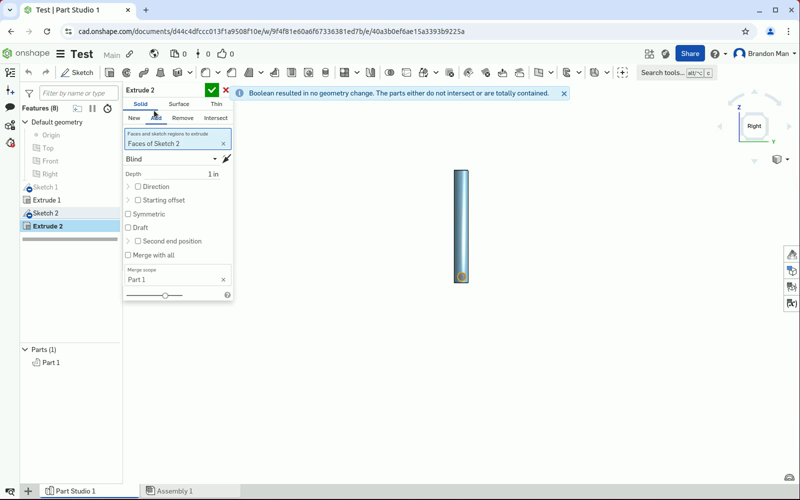
mouse_move(186, 120)
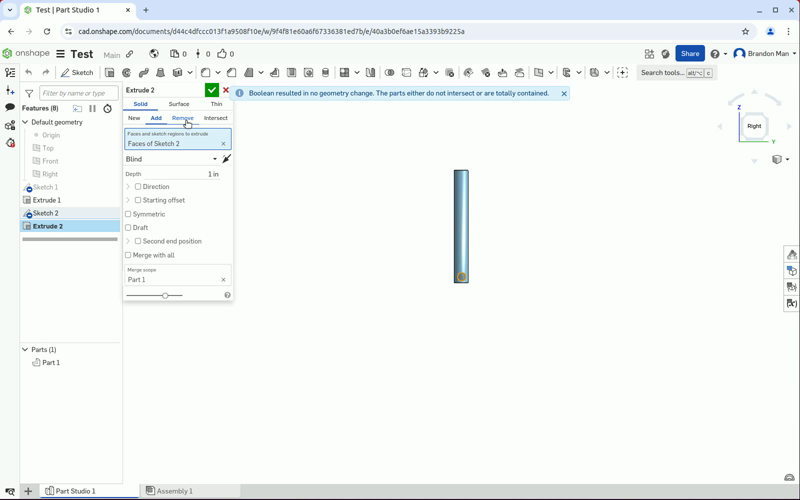
click(186, 120)
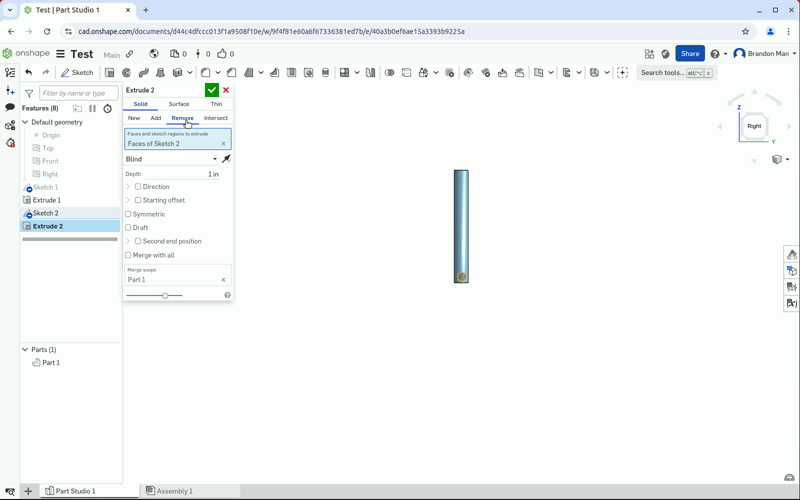
key(tab, 4)
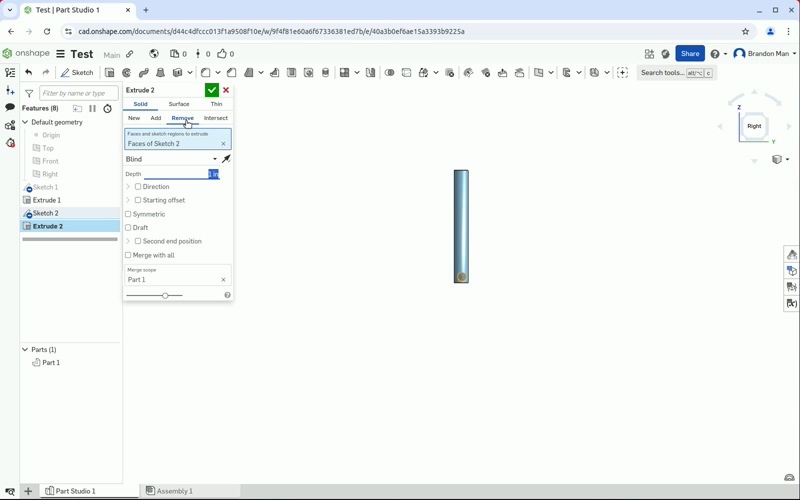
text(4.574)
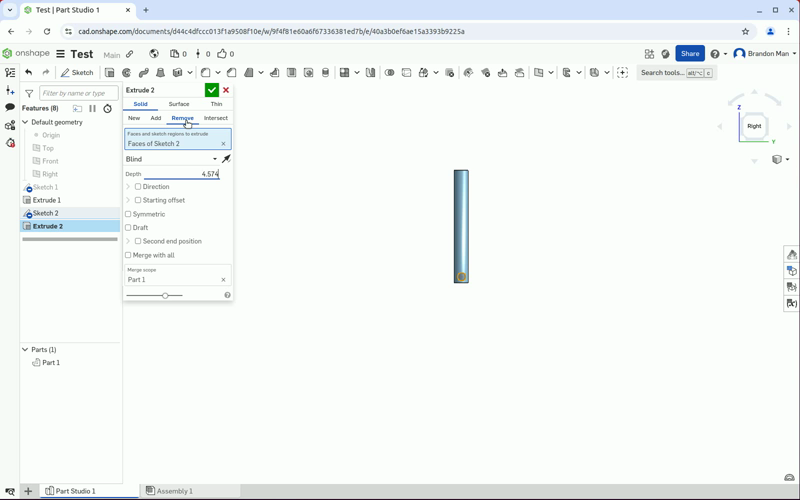
key(tab, 3)
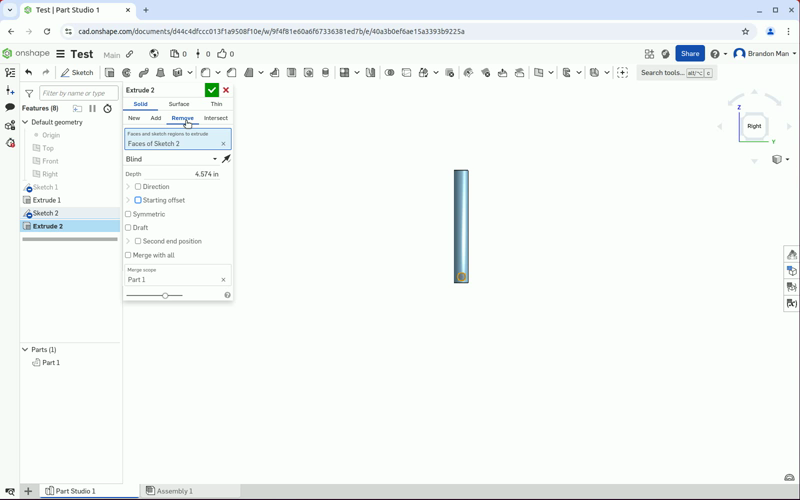
key(tab, 2)
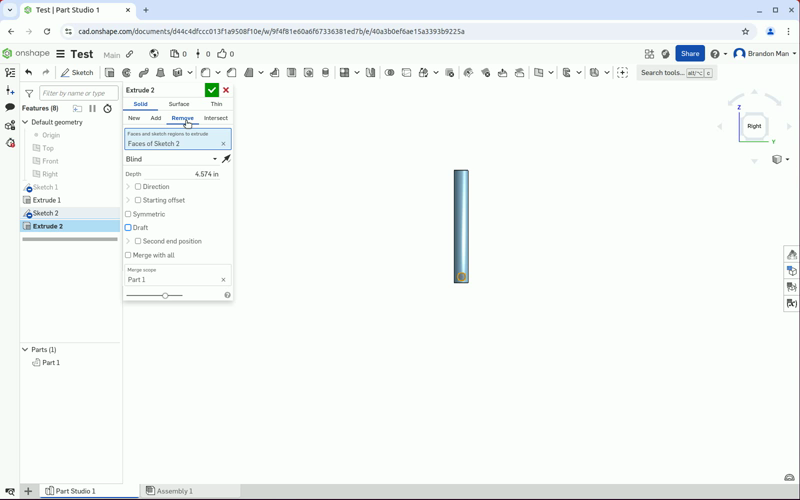
key(space)
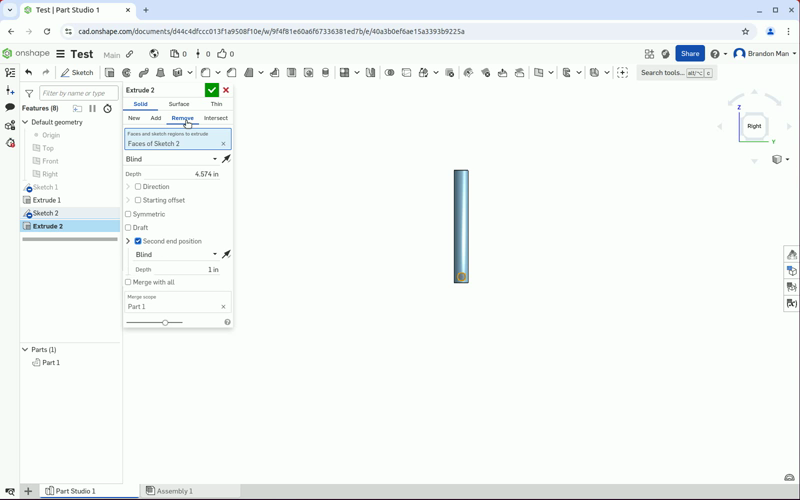
key(tab, 3)
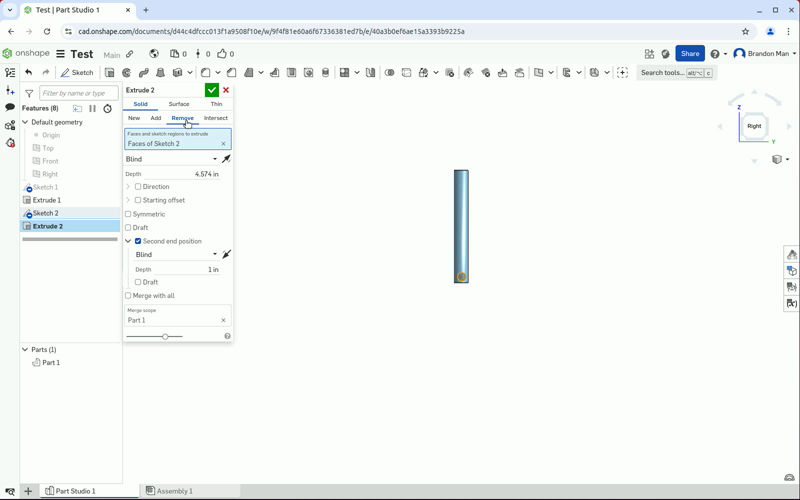
text(4.574)
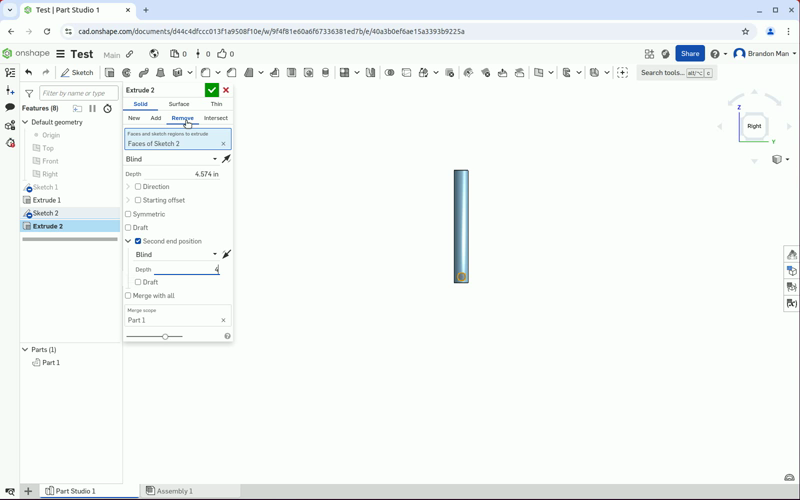
key(tab, 2)
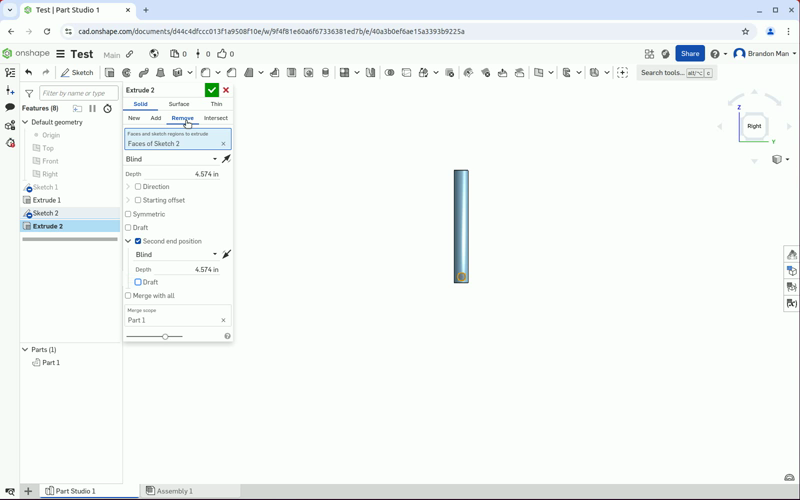
key(space)
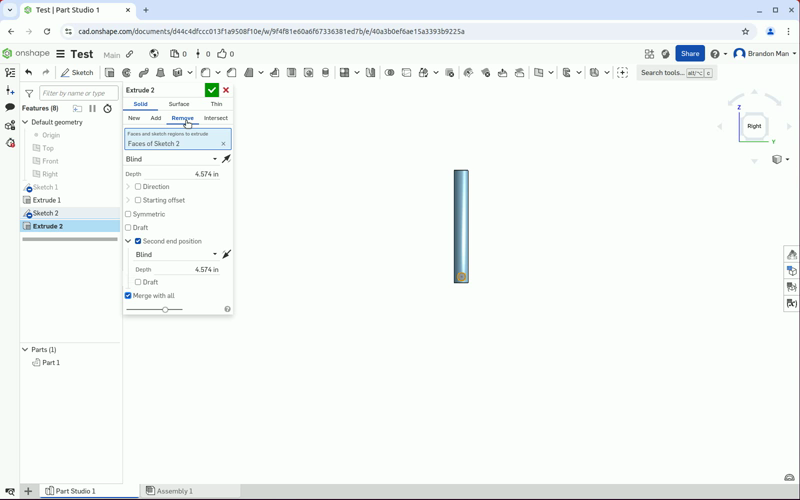
key(enter)
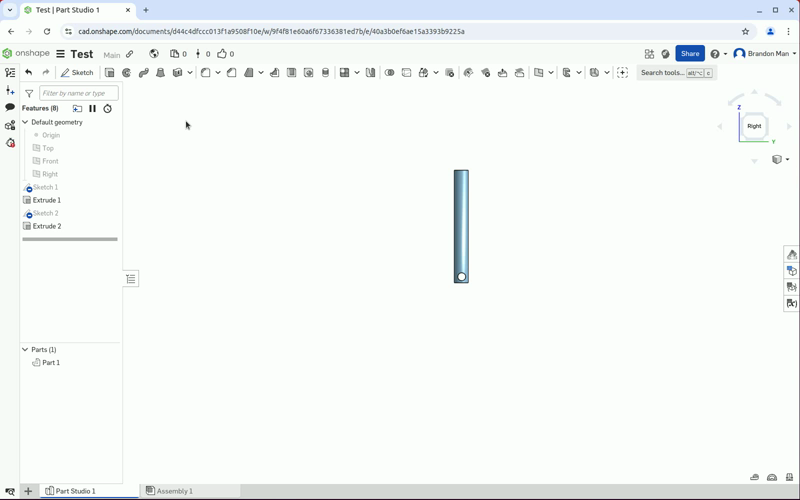
key(shift+h)
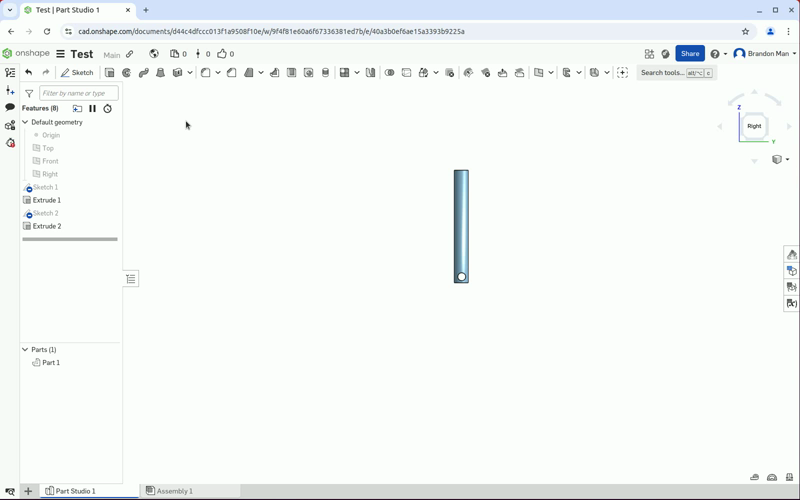
key(shift+h)
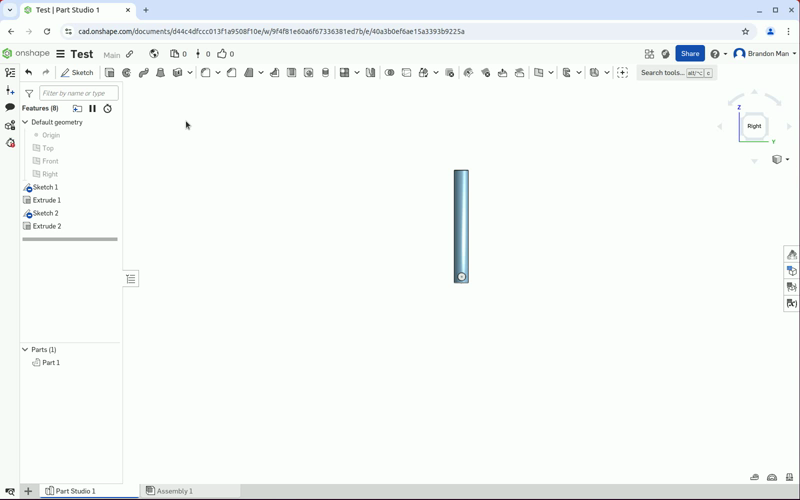
key(shift+7)
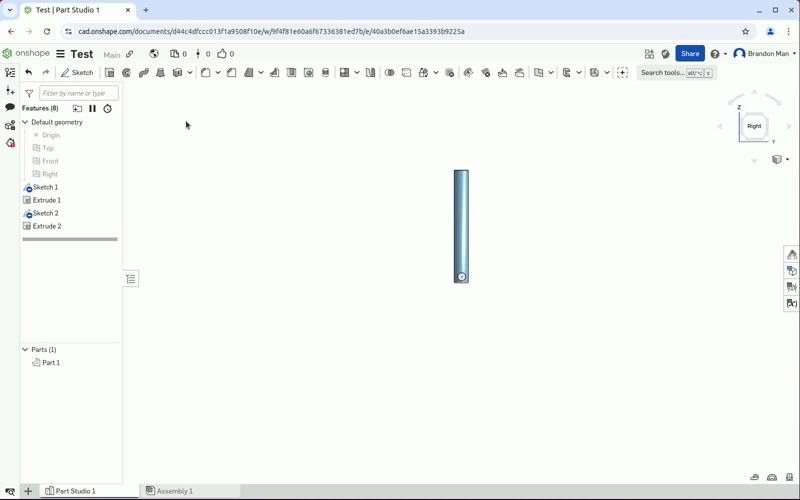
key(right, 2)
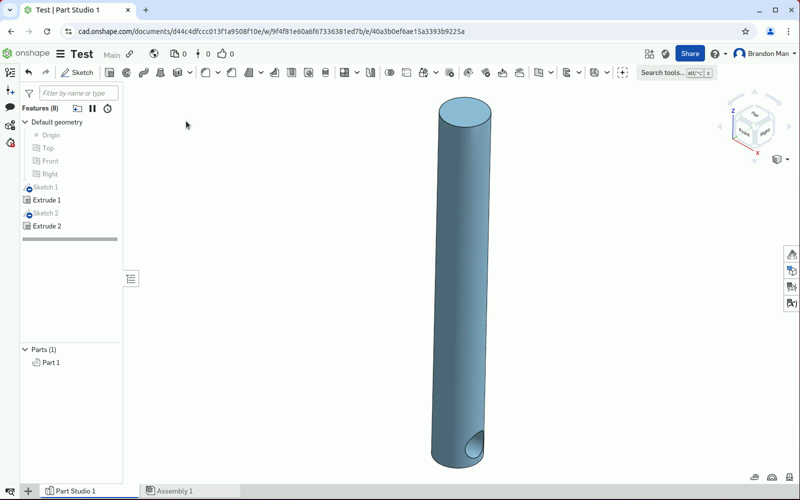
key(down, 2)
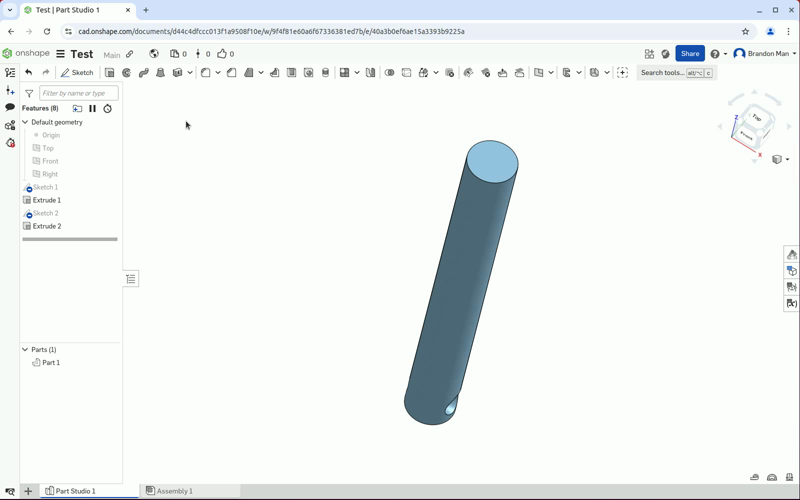
key(up, 2)
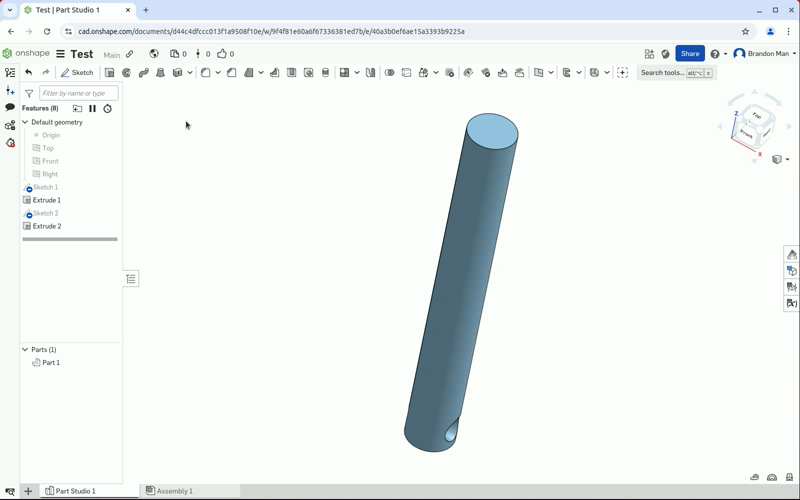
key(left, 2)
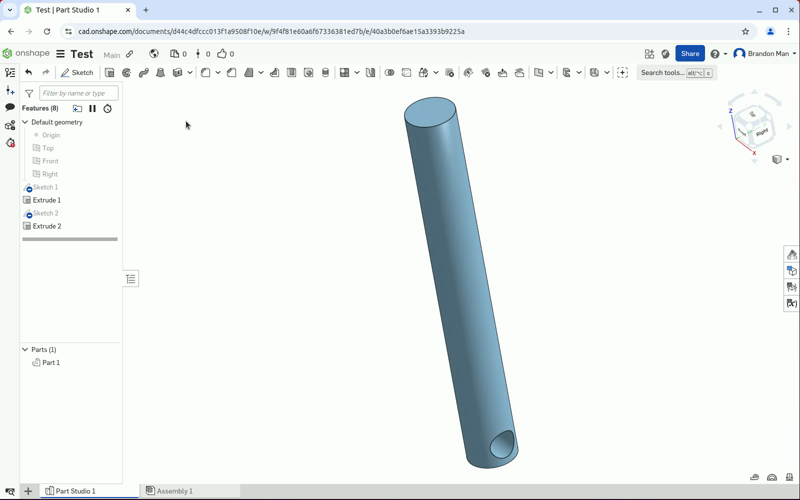
mouse_move(73, 189)
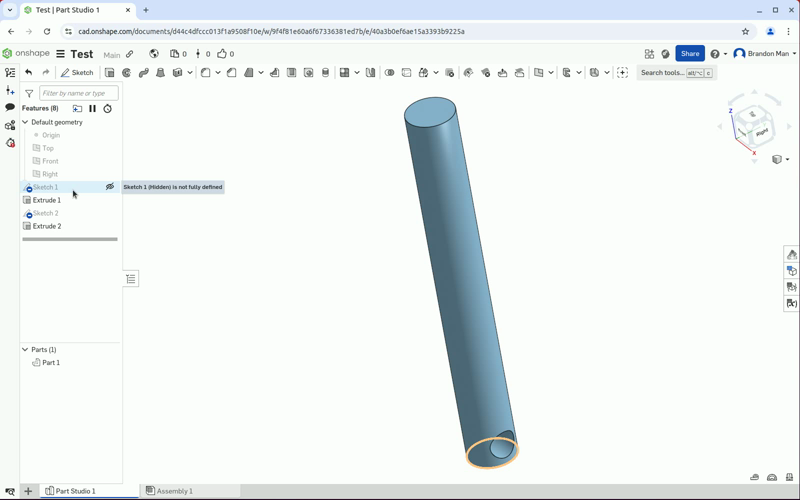
click(73, 189)